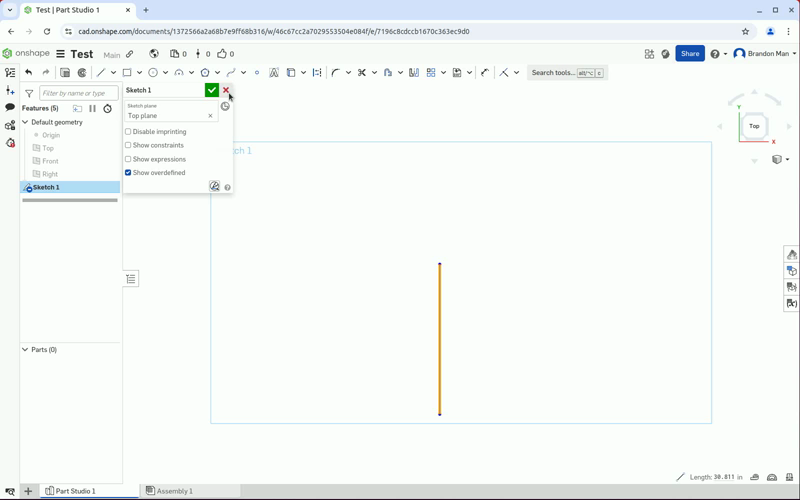
key(shift+h)
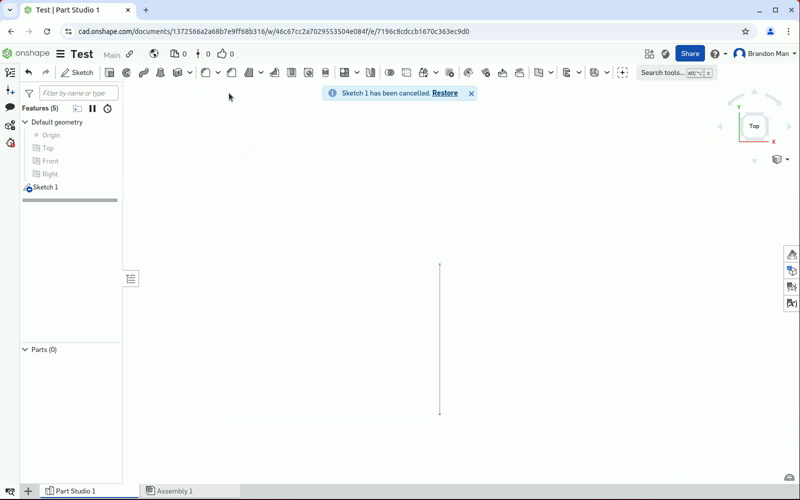
key(shift+s)
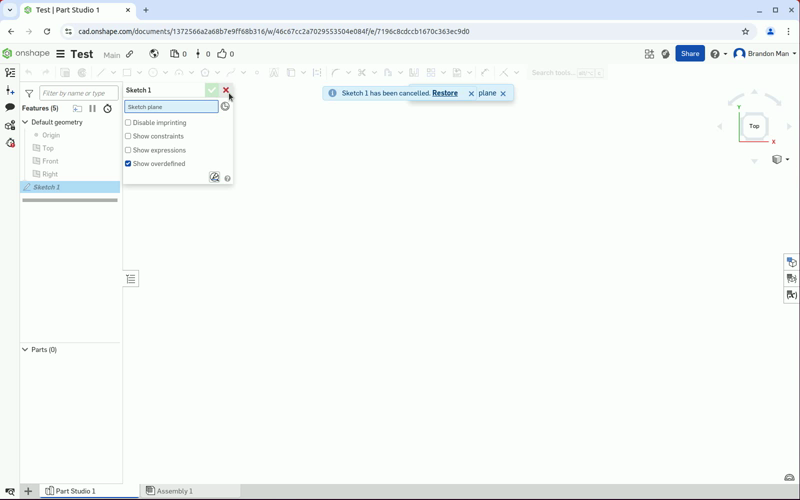
mouse_move(73, 150)
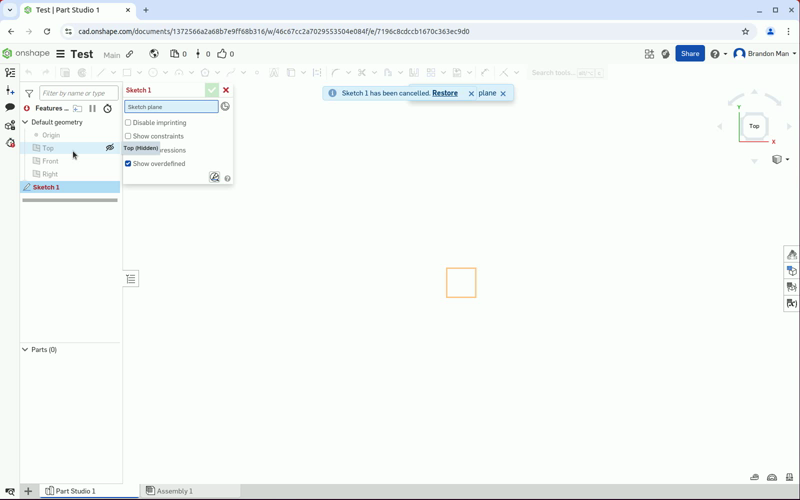
click(73, 150)
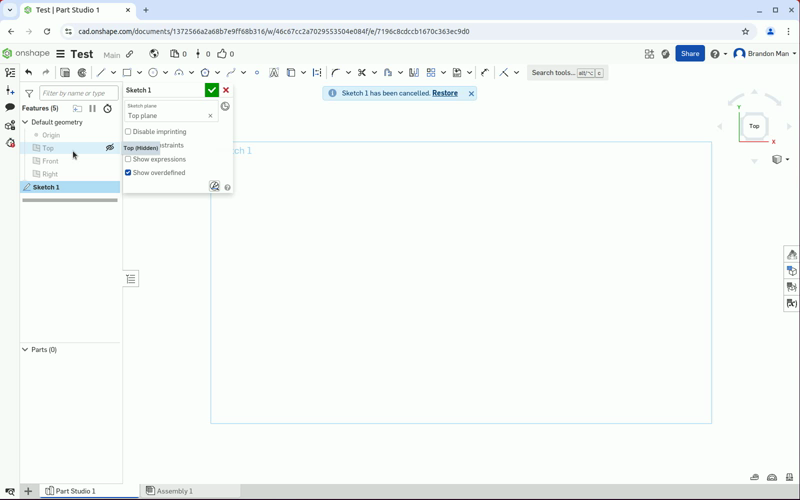
mouse_move(73, 352)
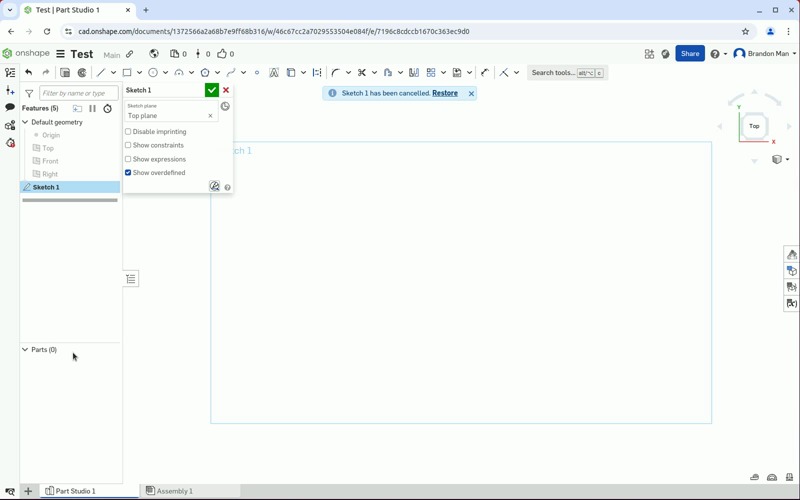
key(y)
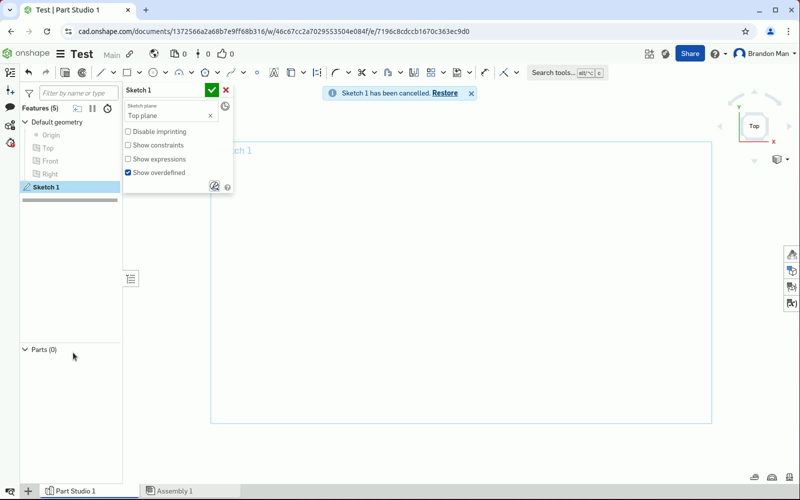
key(c)
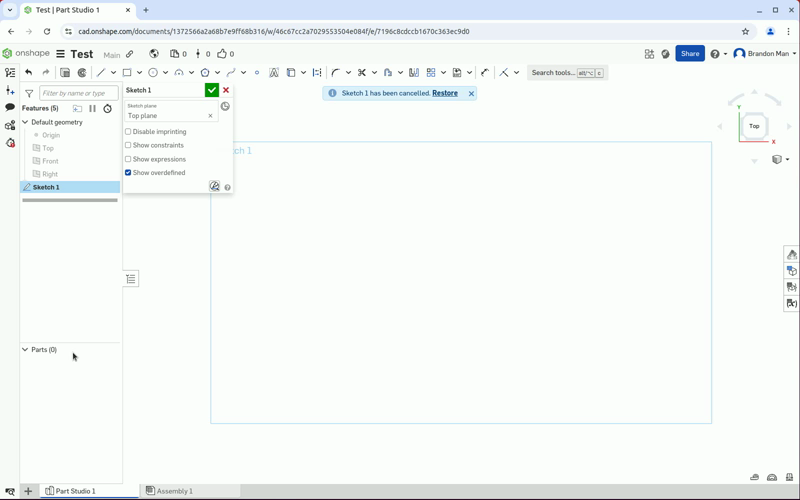
key_down(shift)
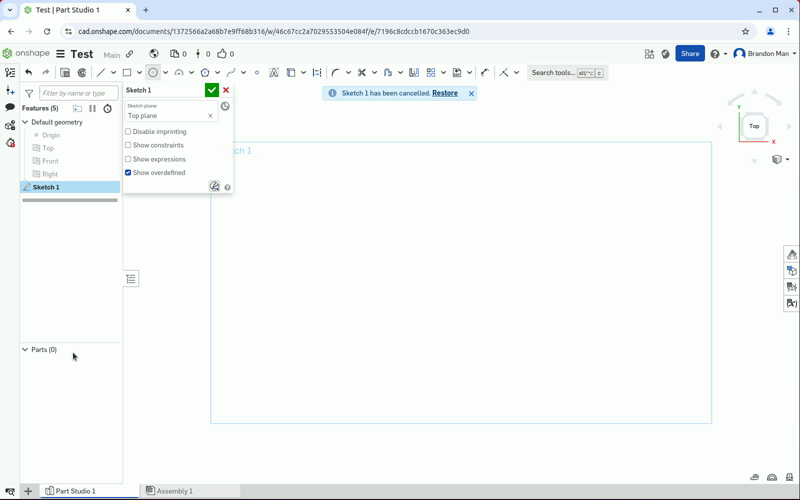
mouse_move(461, 282)
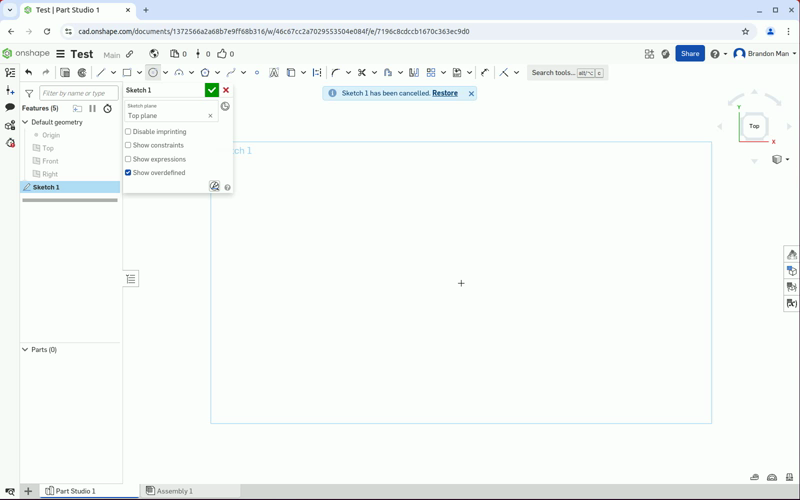
click(461, 282)
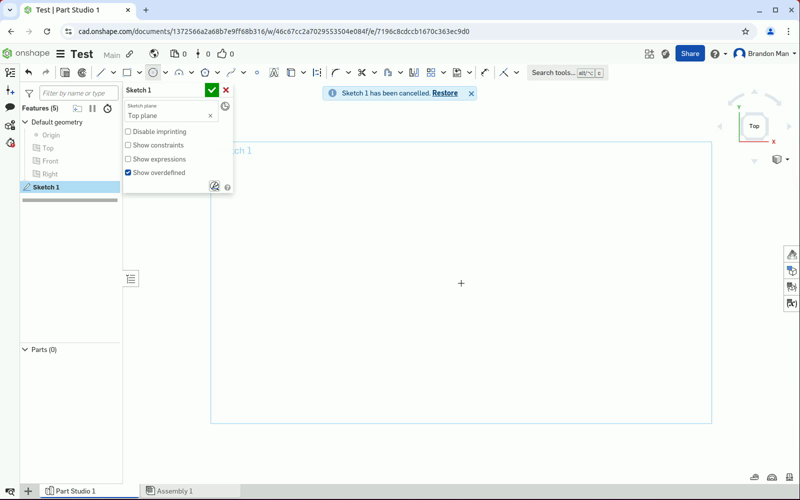
key_up(shift)
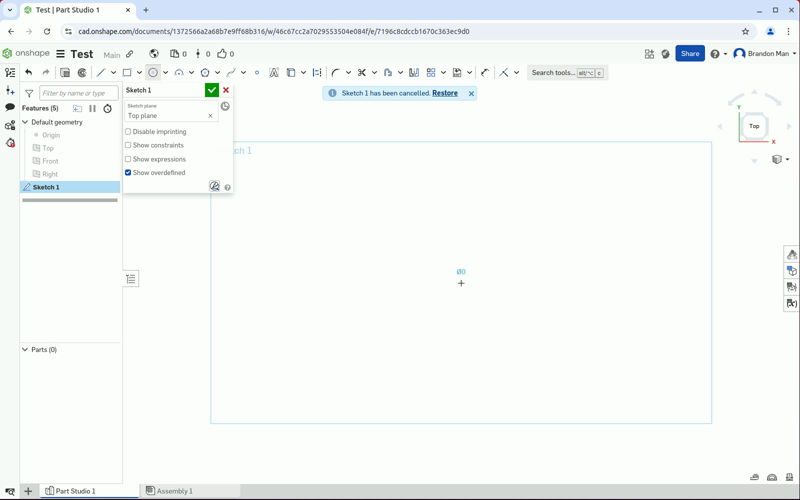
mouse_move(504, 282)
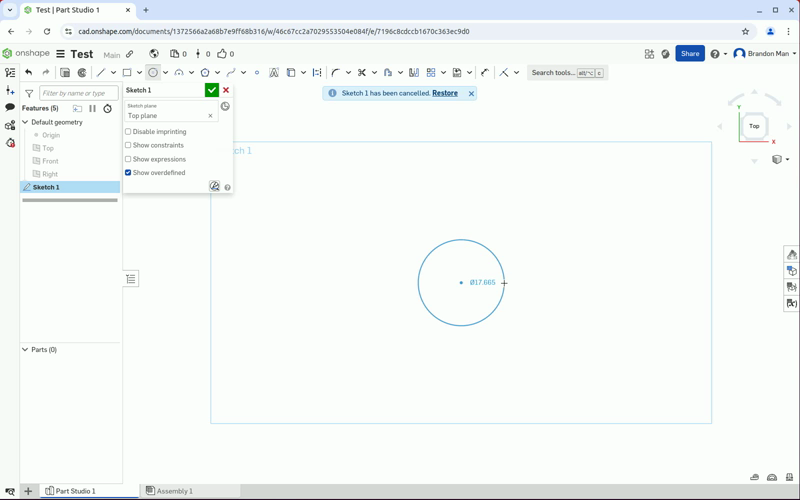
click(504, 282)
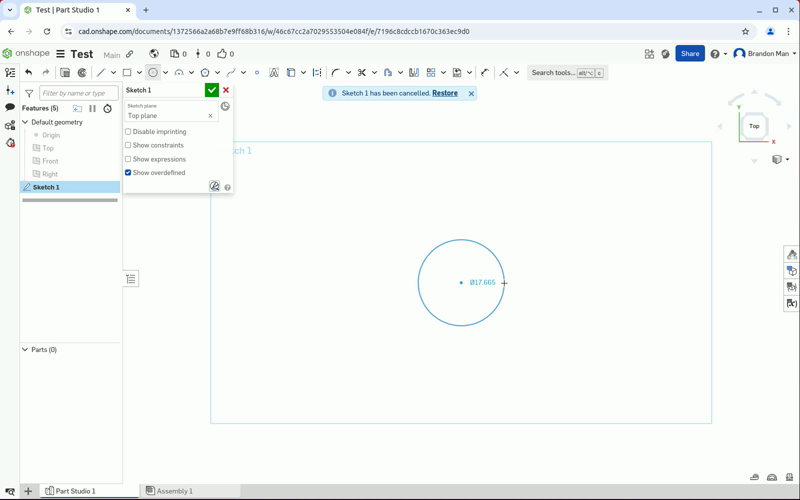
key(esc)
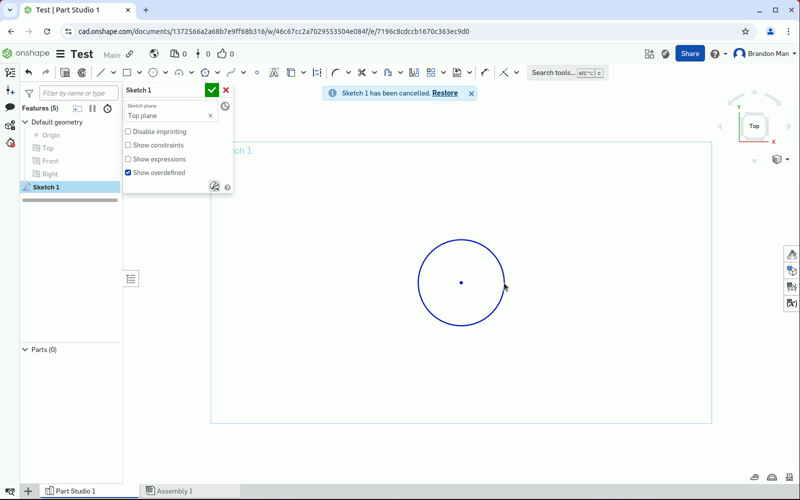
key(c)
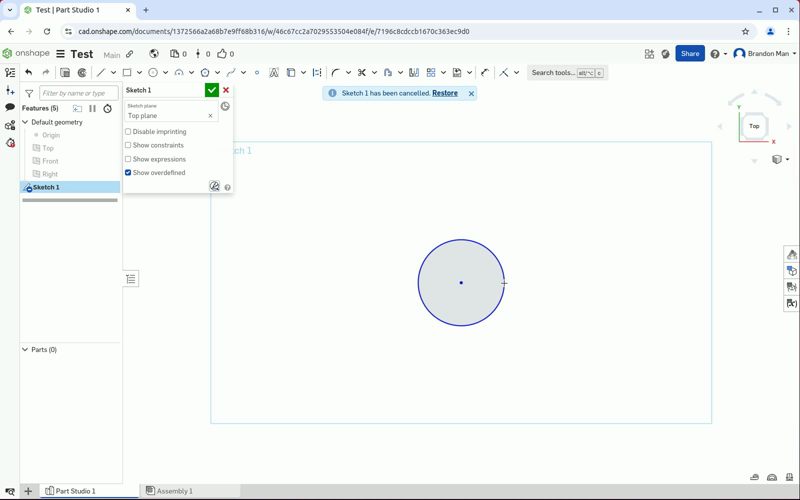
key_down(shift)
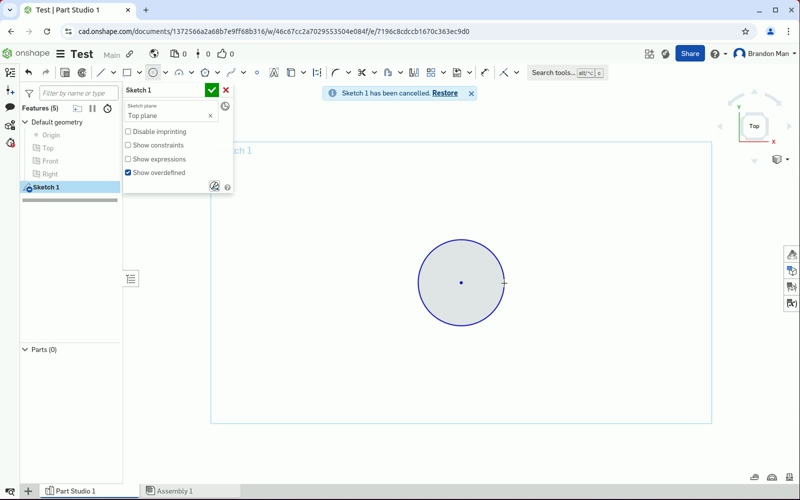
mouse_move(461, 282)
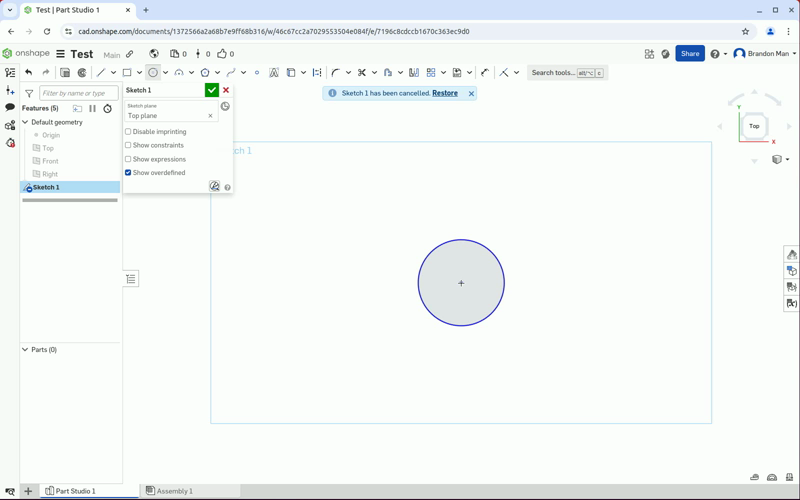
click(461, 282)
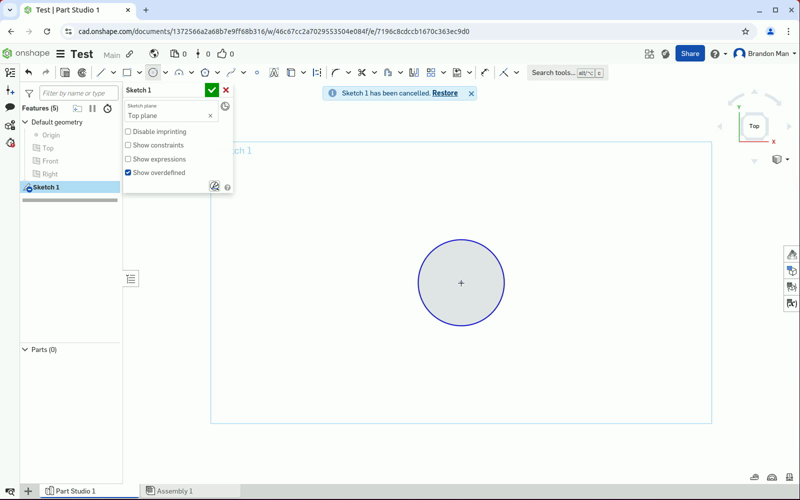
key_up(shift)
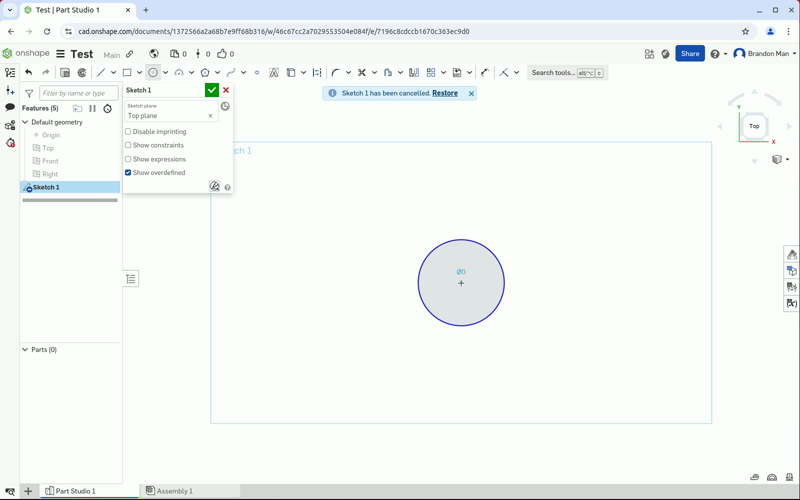
mouse_move(489, 282)
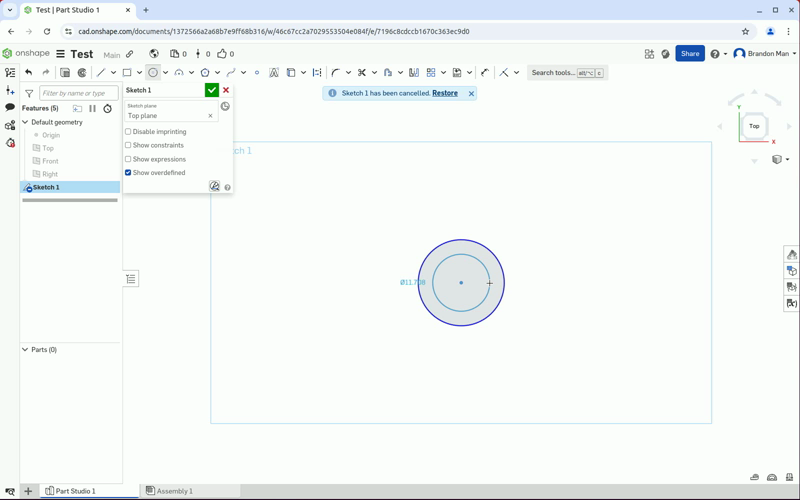
click(489, 282)
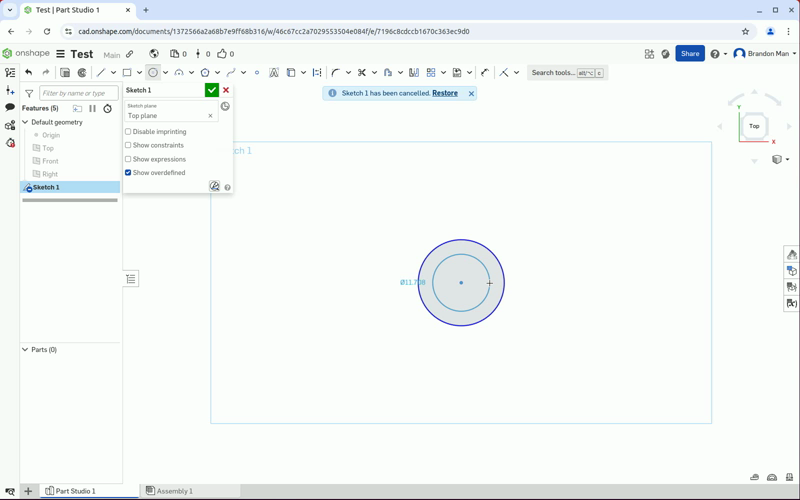
key(esc)
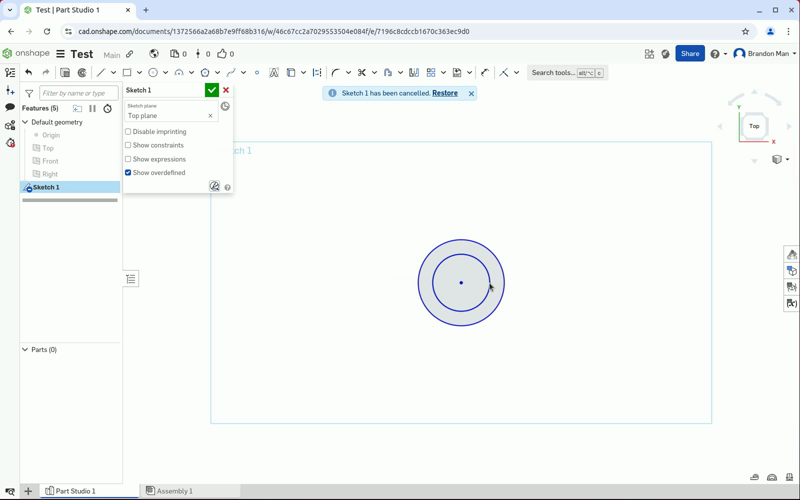
mouse_move(443, 309)
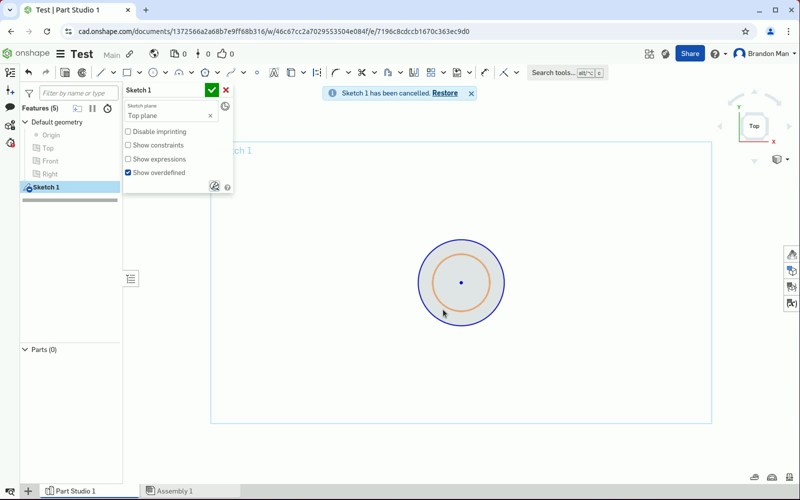
click(443, 309)
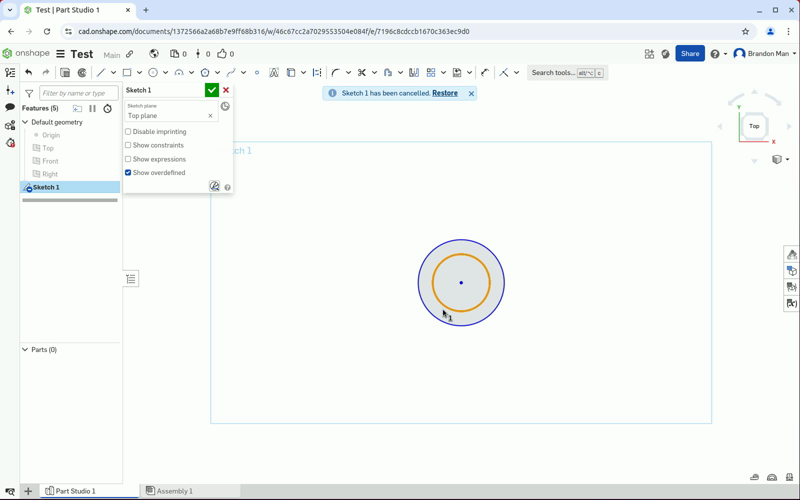
mouse_move(73, 352)
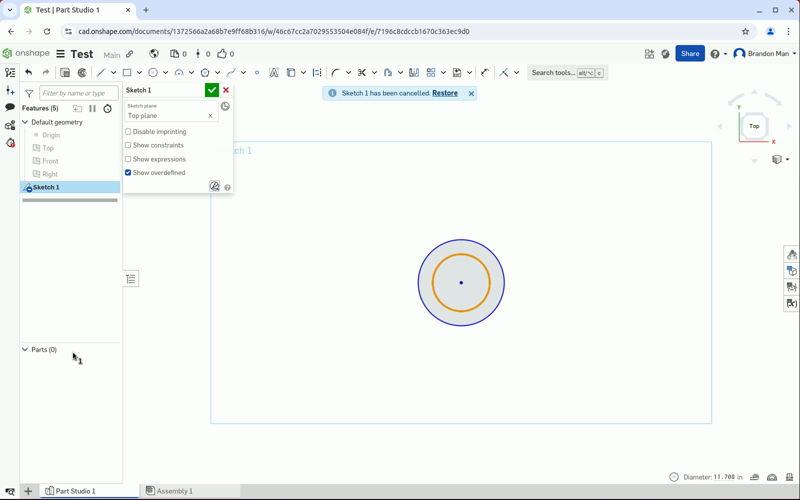
key(shift+y)
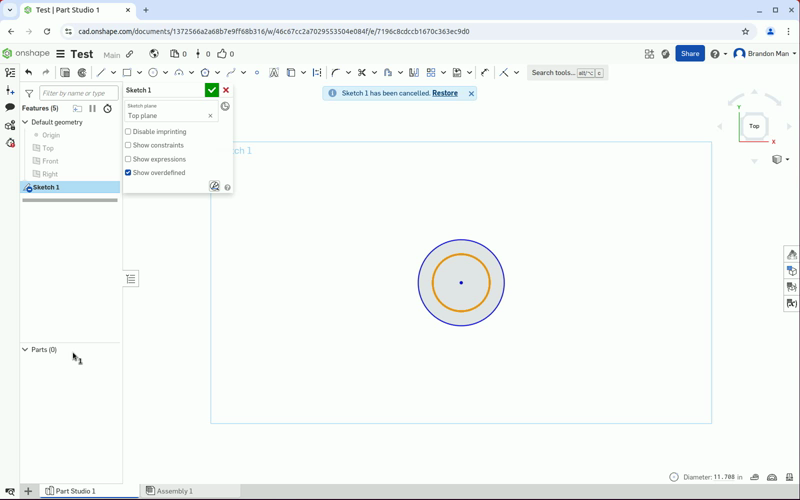
key(shift+e)
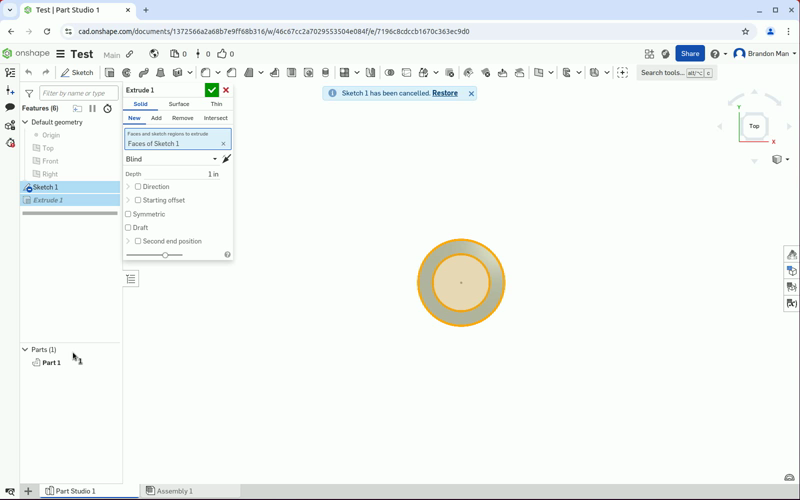
mouse_move(143, 106)
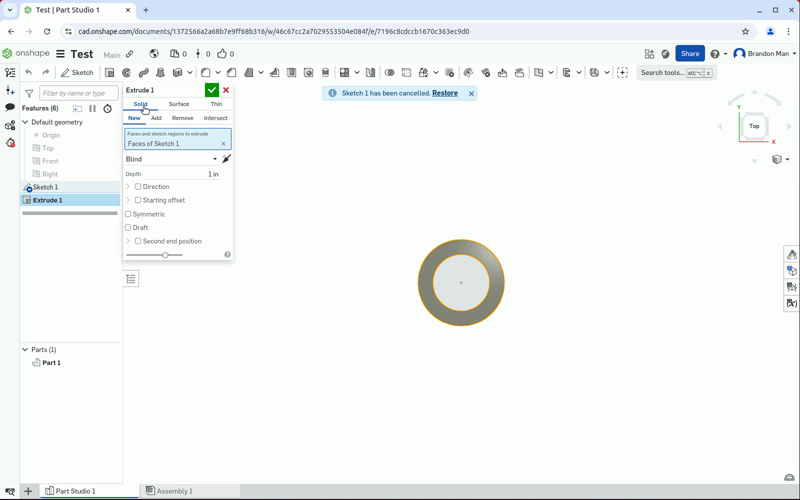
click(143, 106)
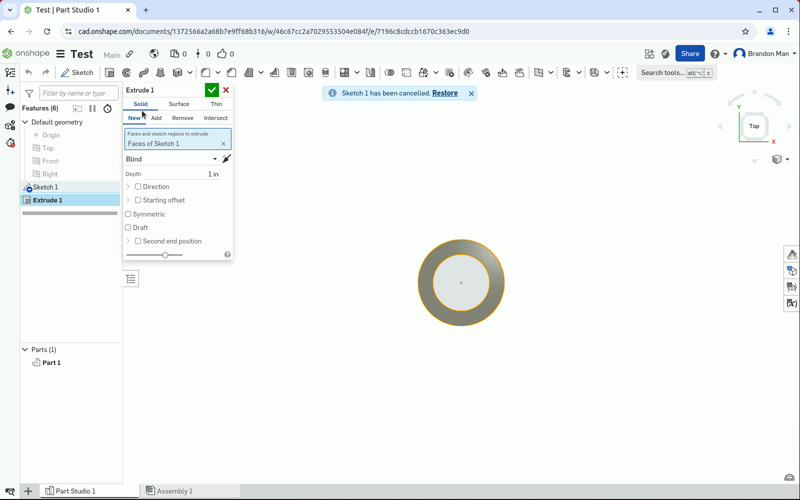
mouse_move(137, 120)
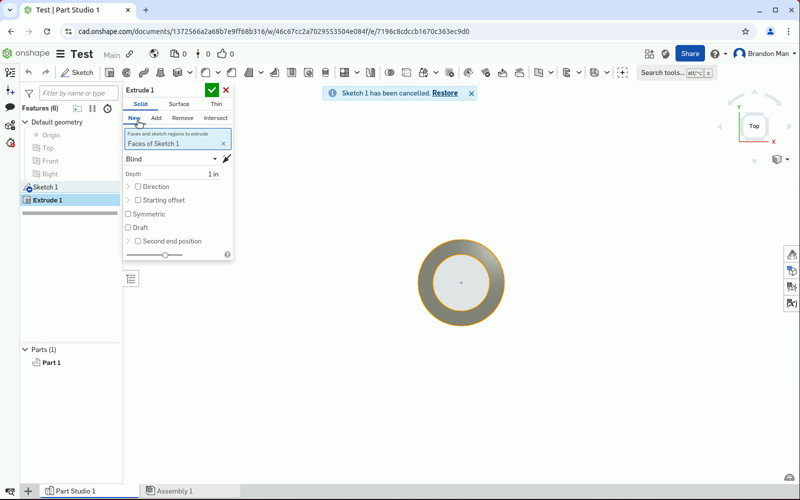
click(137, 120)
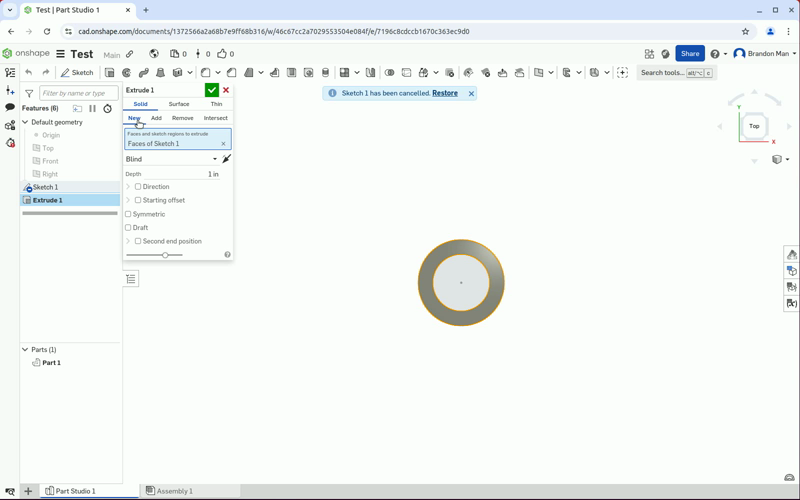
key(tab, 4)
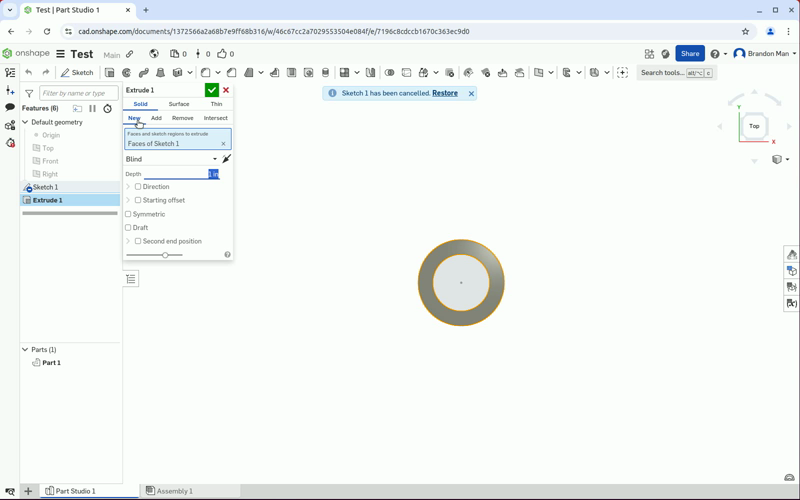
text(23.108)
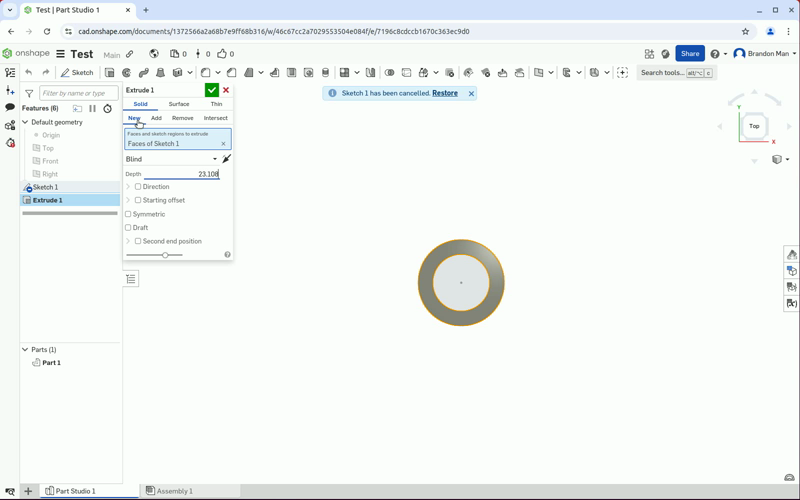
key(enter)
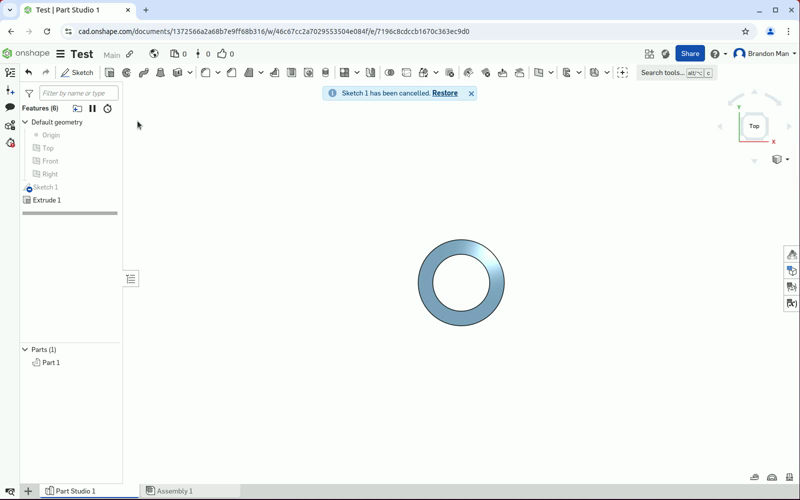
key(shift+h)
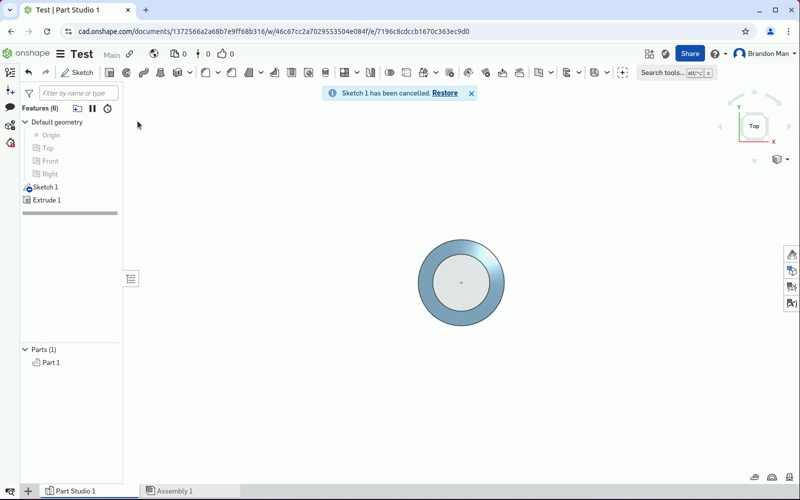
key(shift+h)
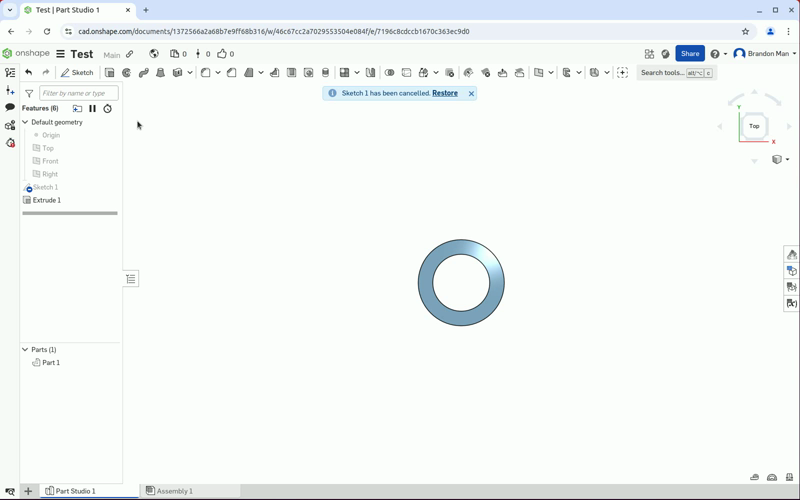
mouse_move(73, 189)
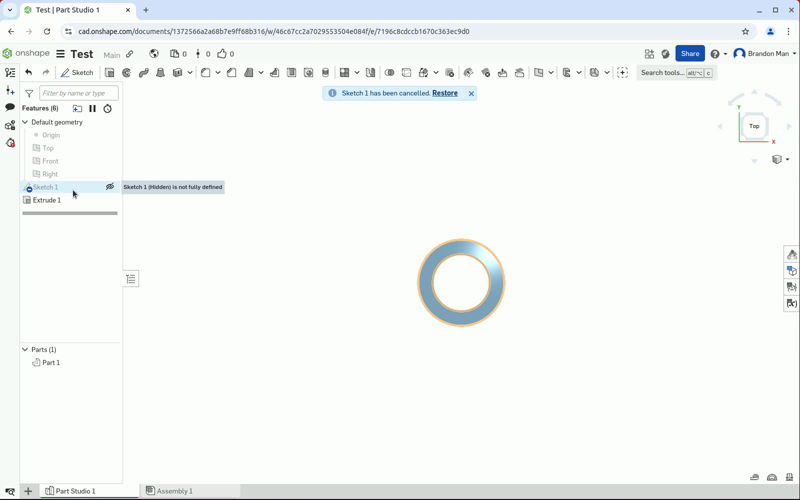
click(73, 189)
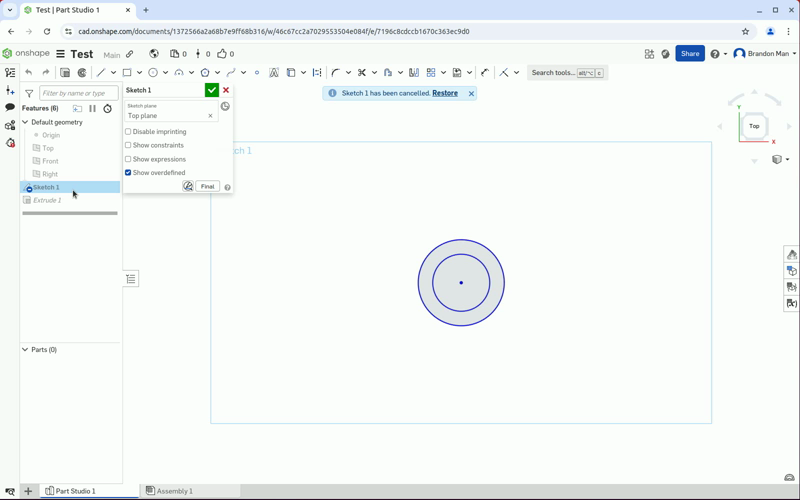
mouse_move(229, 92)
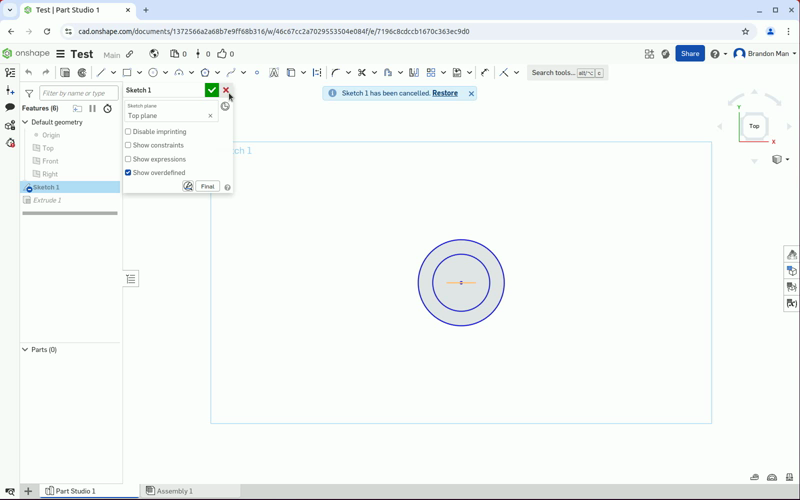
click(229, 92)
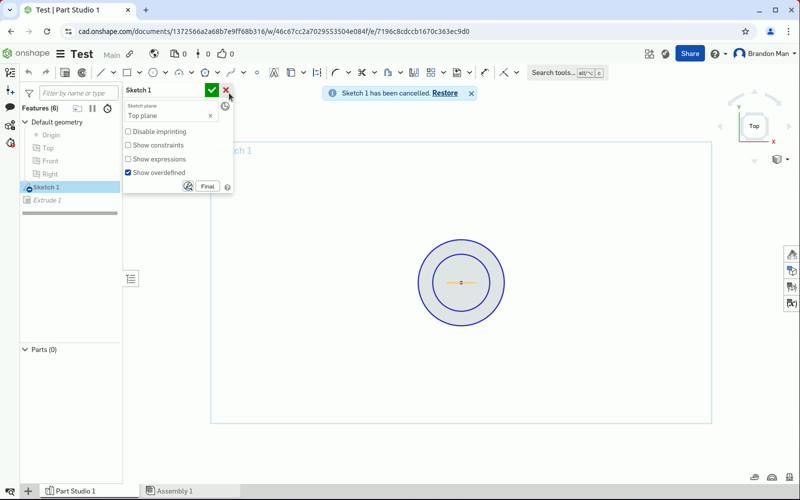
key(shift+s)
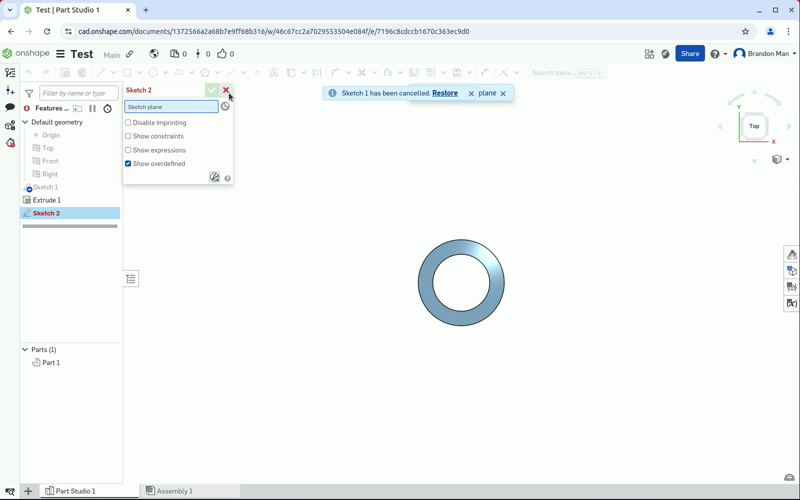
mouse_move(73, 150)
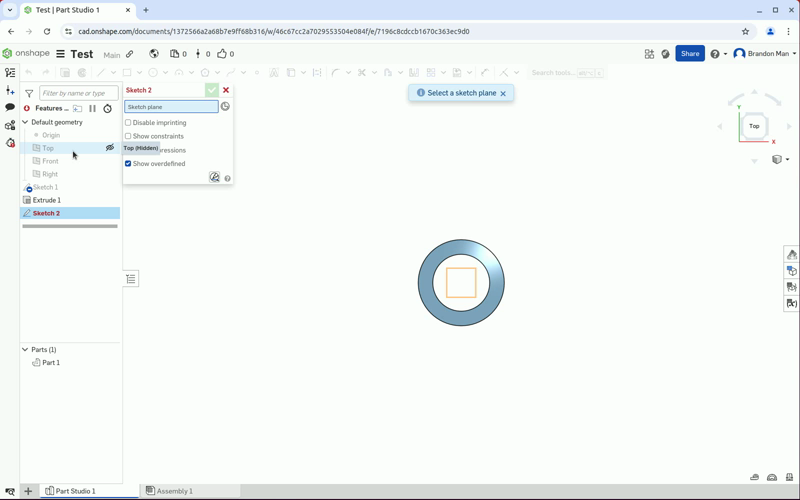
click(73, 150)
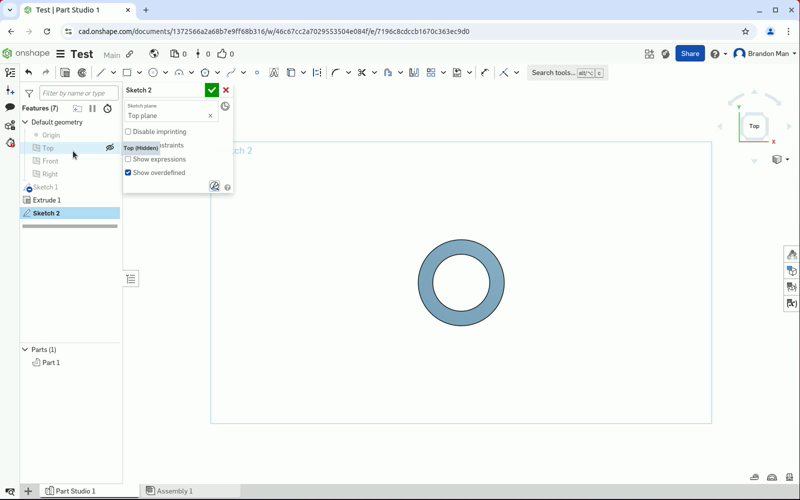
mouse_move(73, 352)
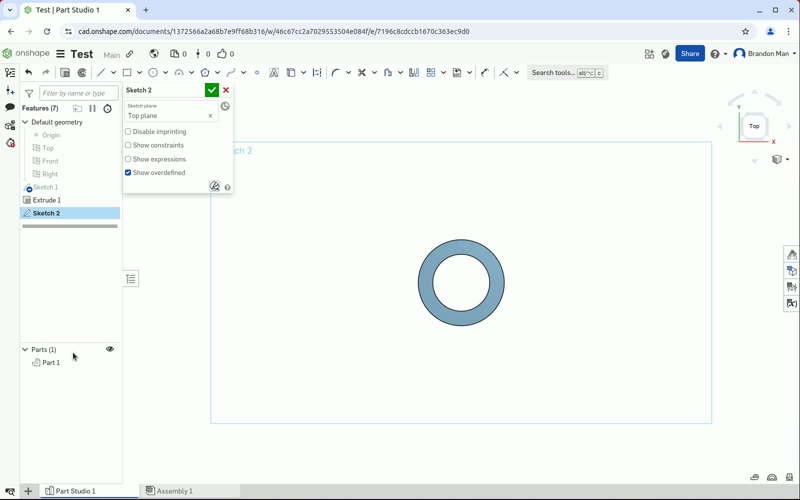
key(y)
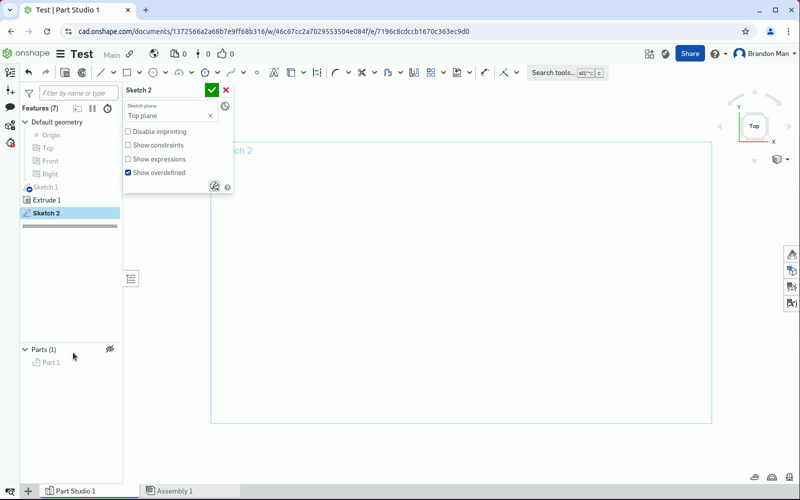
key(c)
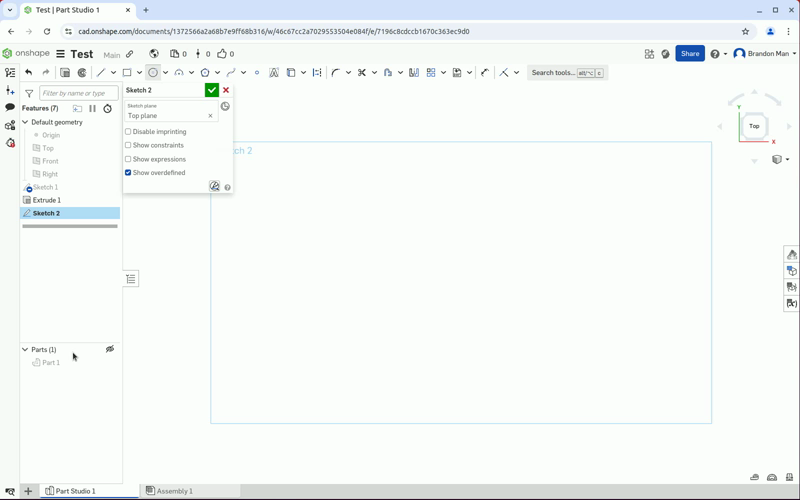
key_down(shift)
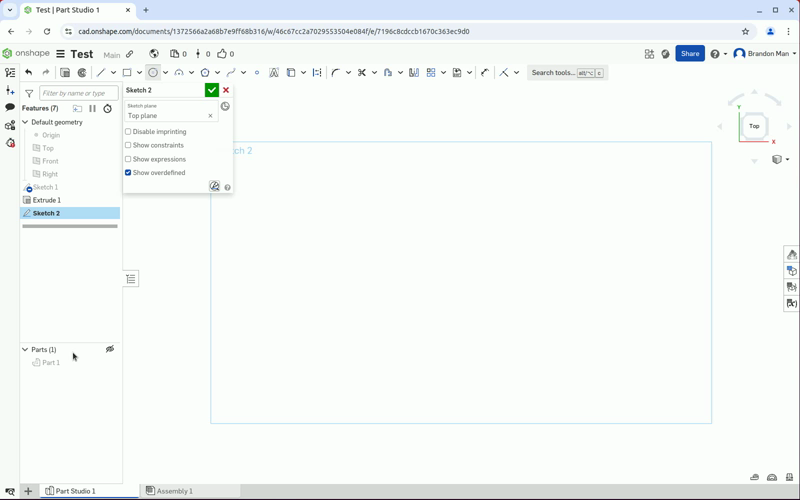
mouse_move(461, 282)
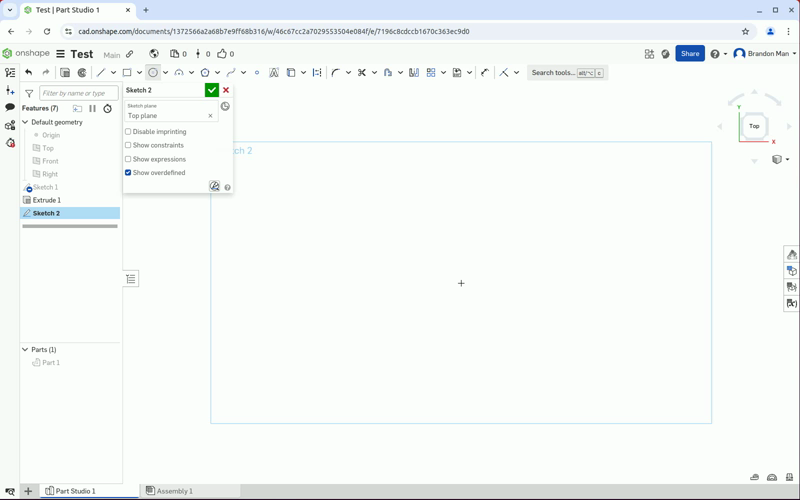
click(461, 282)
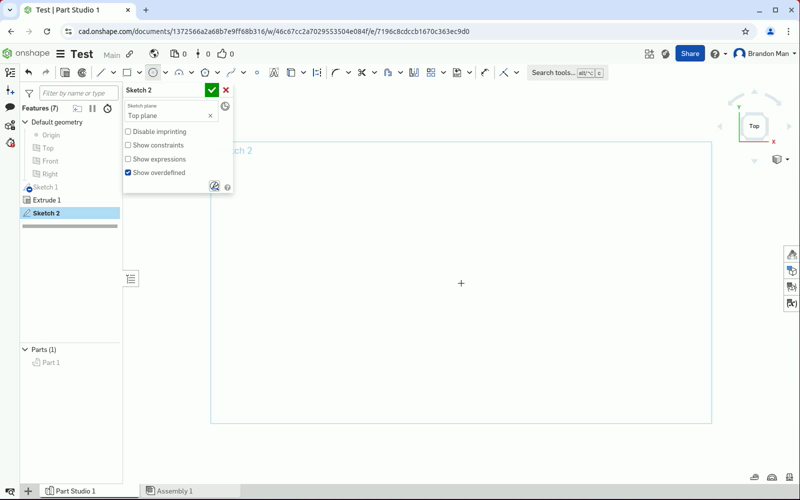
key_up(shift)
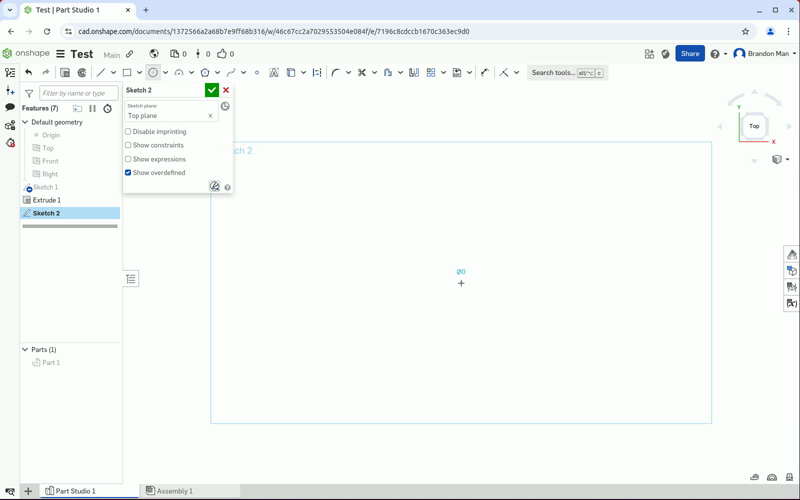
mouse_move(532, 282)
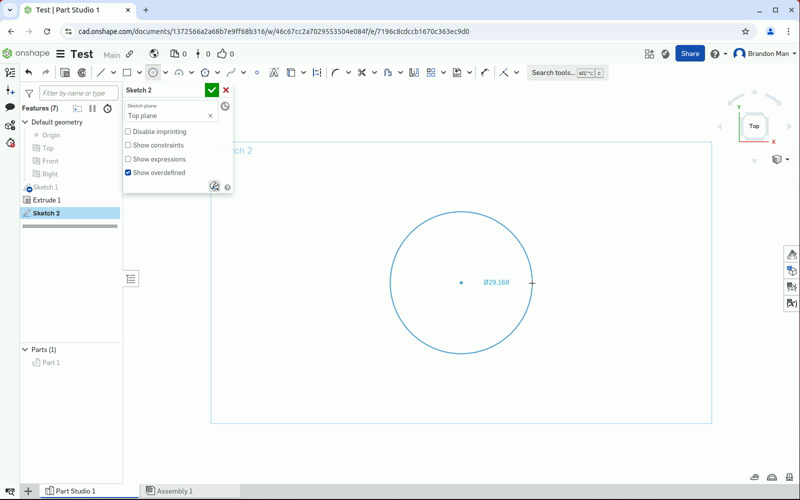
click(532, 282)
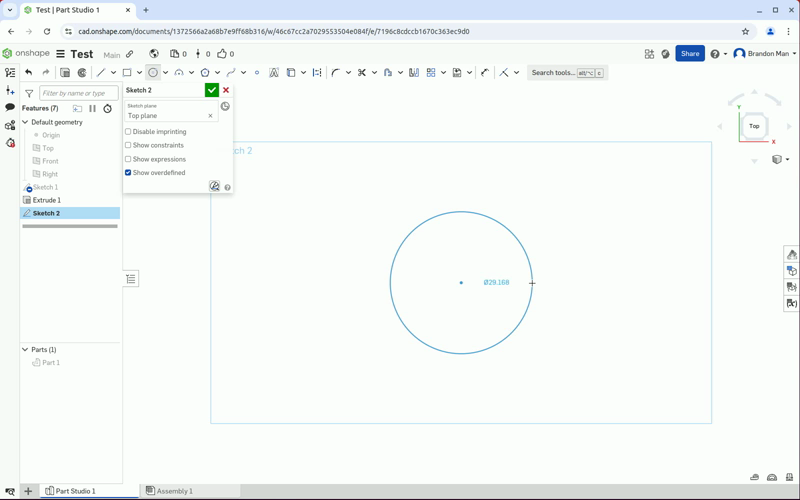
key(esc)
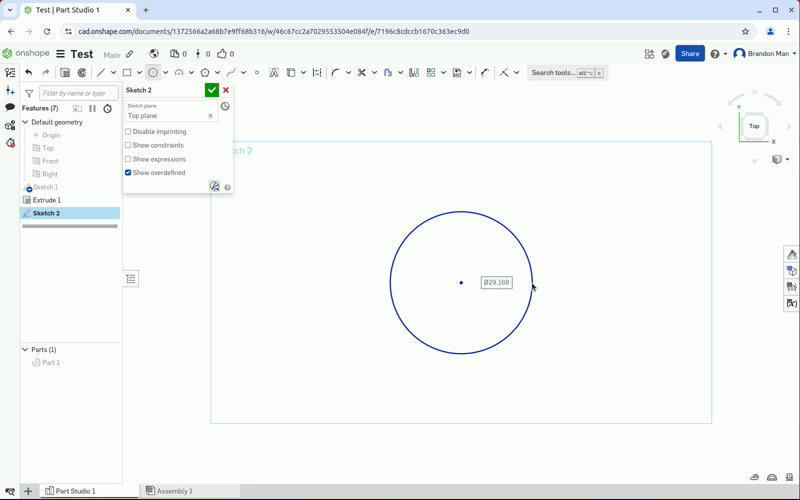
key(c)
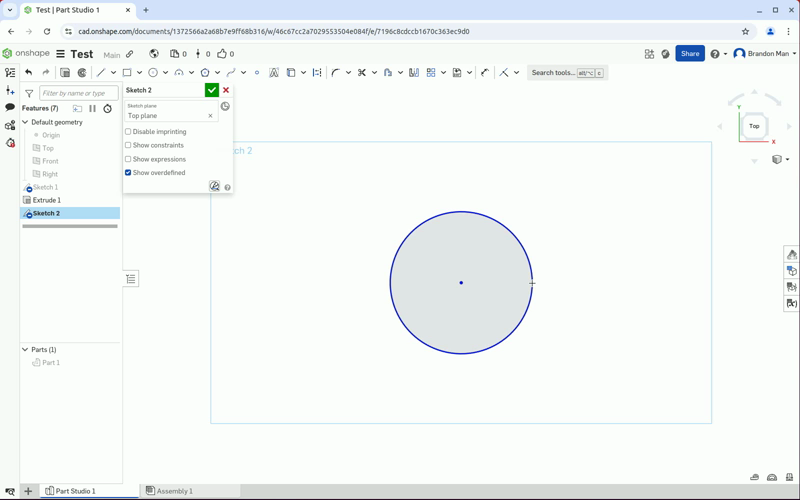
key_down(shift)
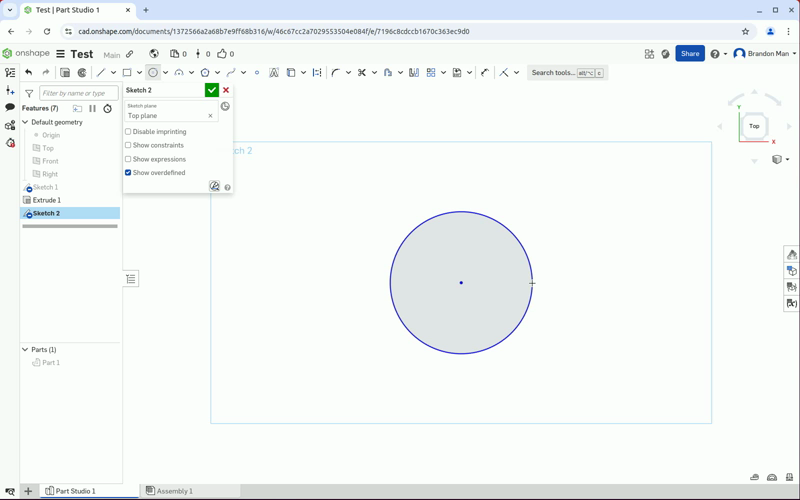
mouse_move(461, 282)
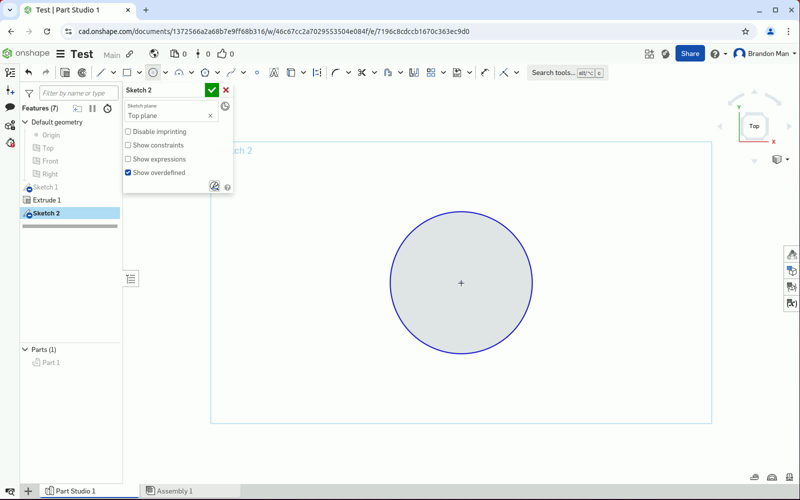
click(461, 282)
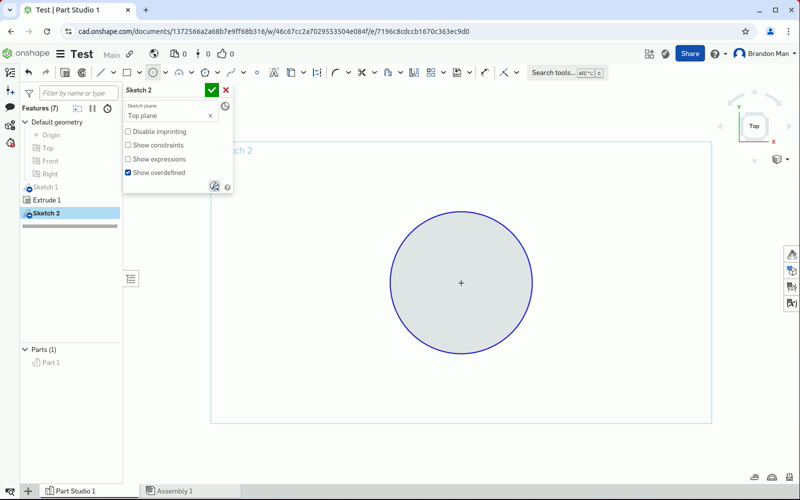
key_up(shift)
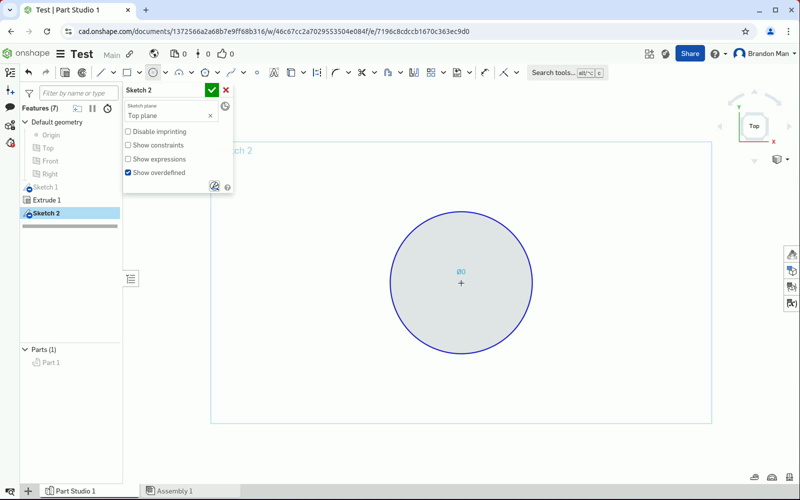
mouse_move(502, 282)
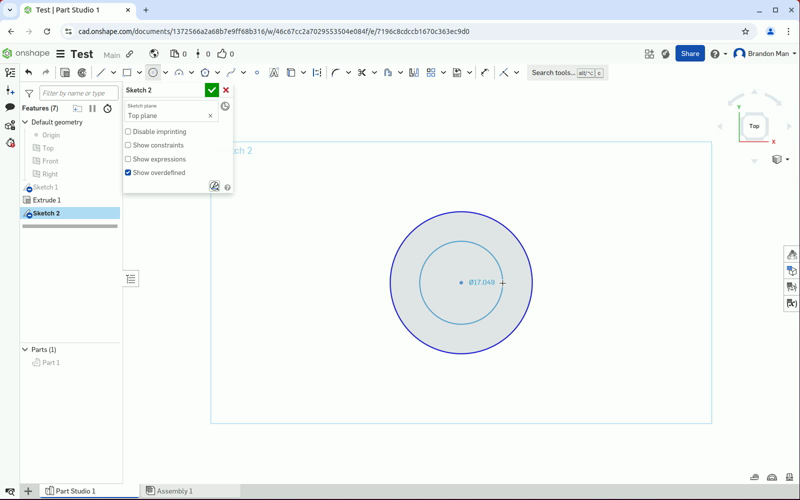
click(502, 282)
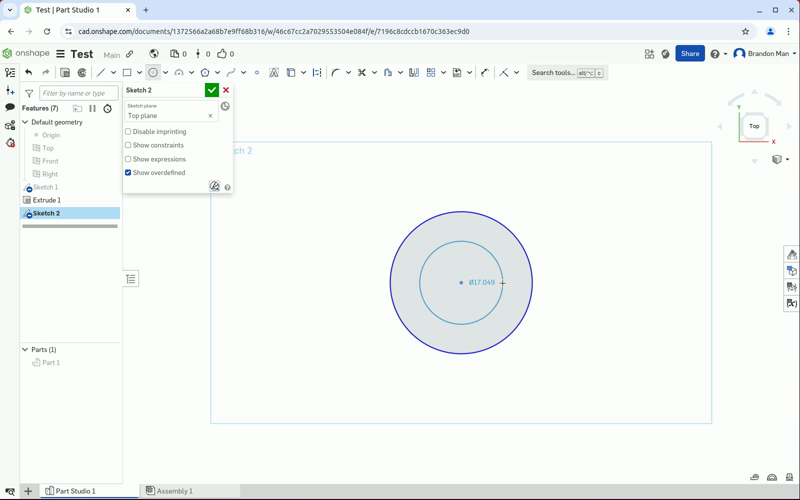
key(esc)
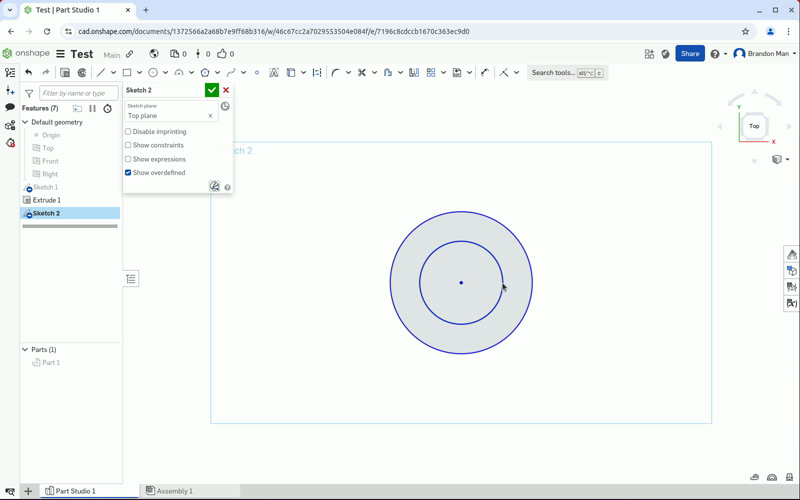
mouse_move(521, 270)
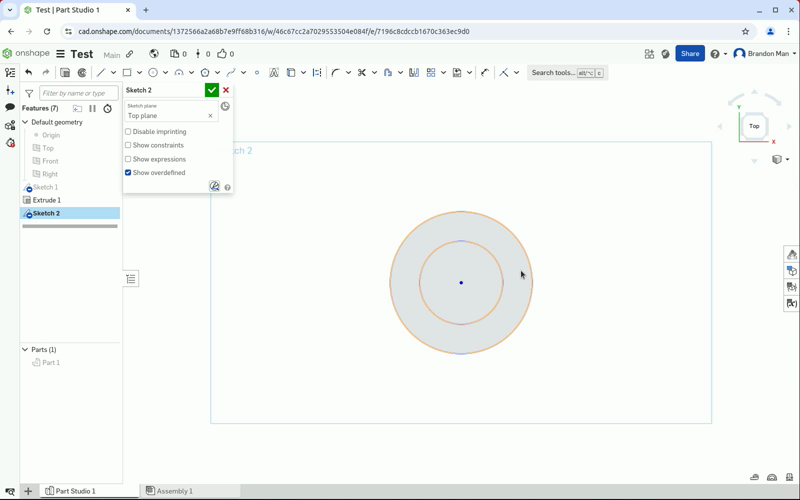
click(521, 270)
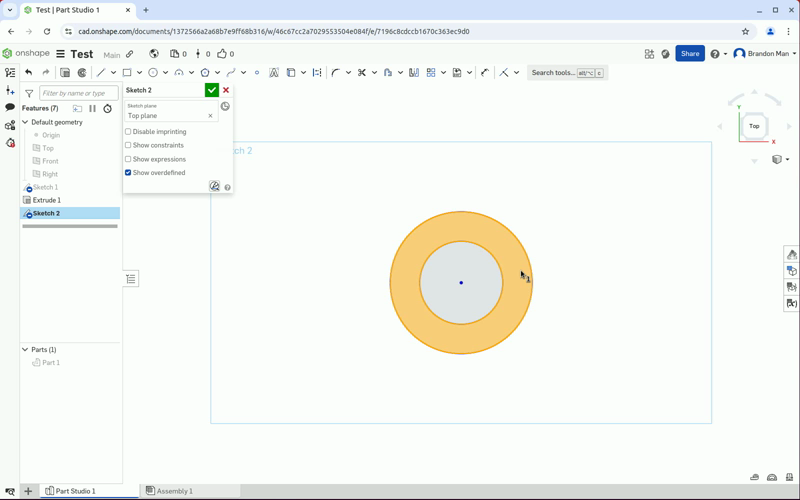
mouse_move(73, 352)
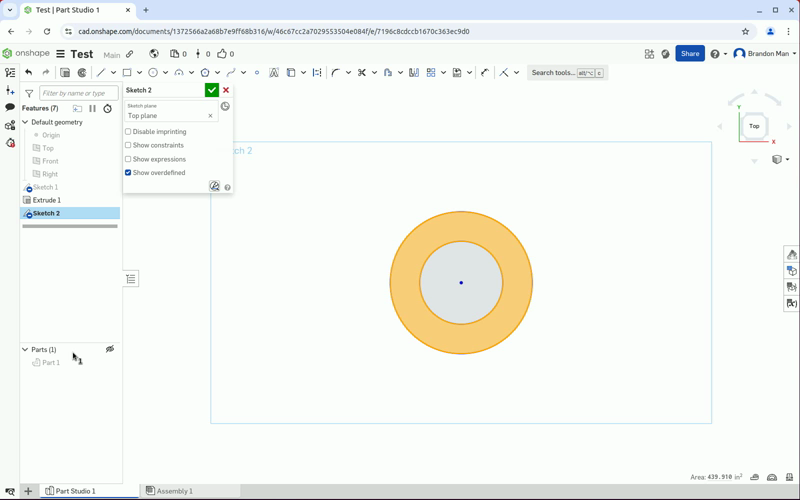
key(shift+y)
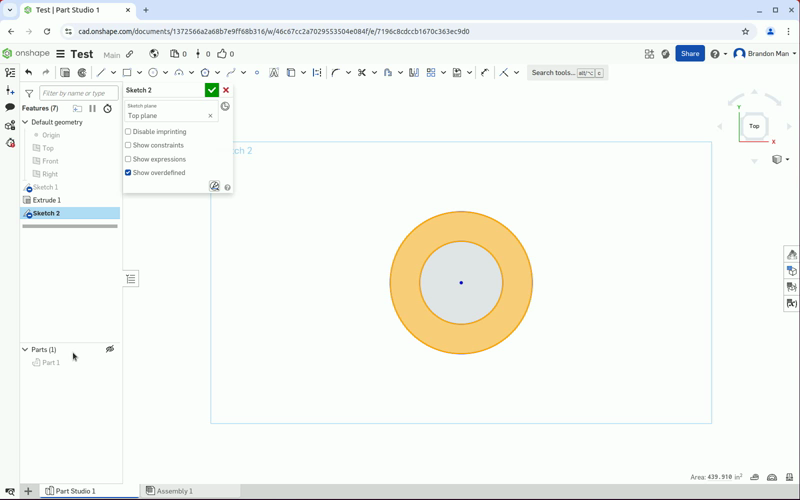
key(shift+e)
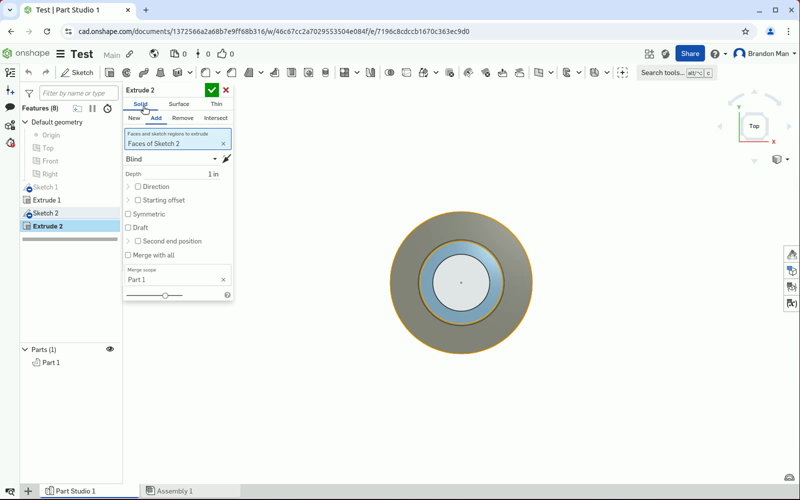
mouse_move(143, 106)
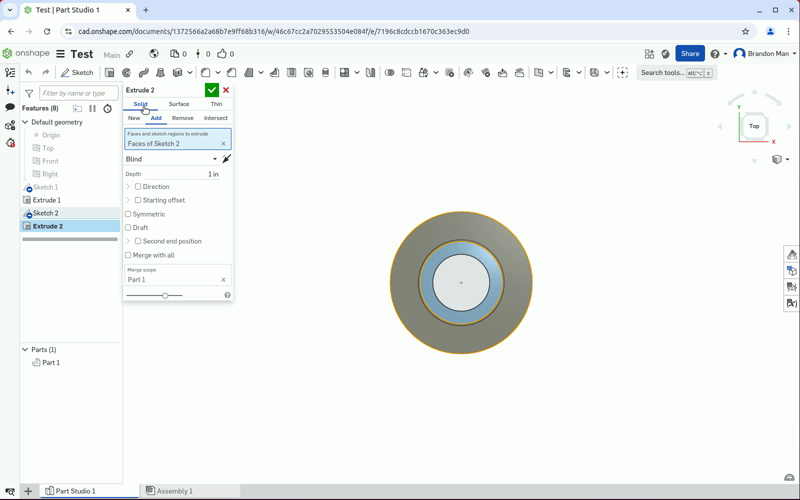
click(143, 106)
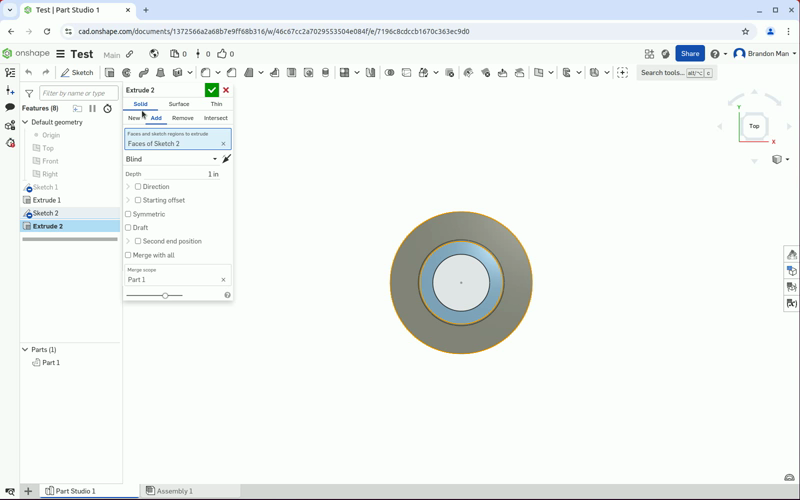
mouse_move(137, 120)
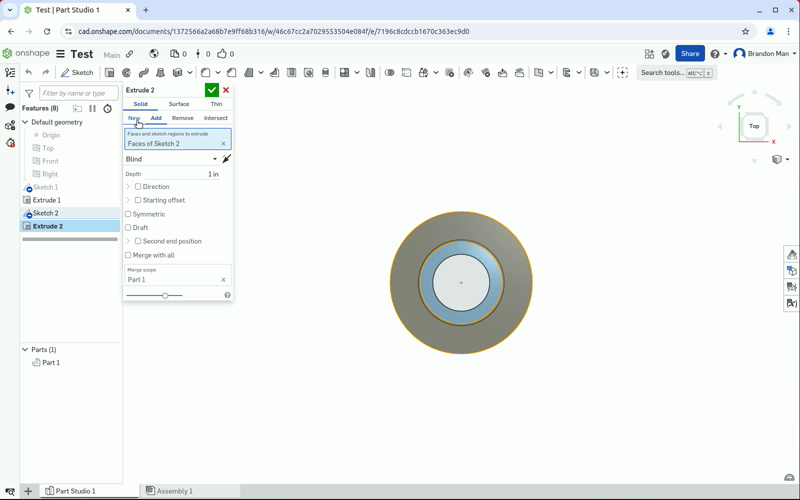
click(137, 120)
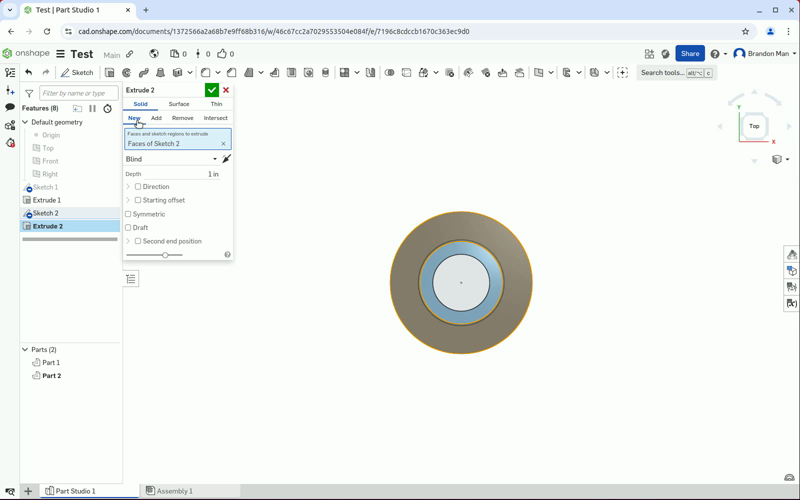
key(tab, 4)
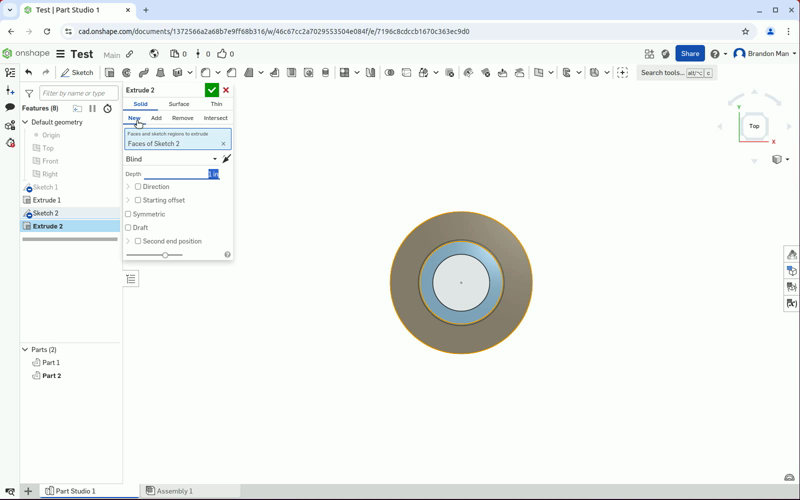
text(2.889)
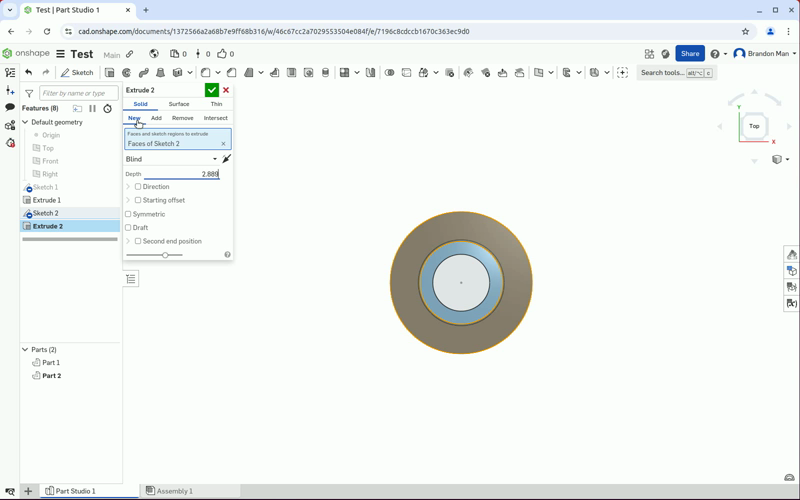
key(enter)
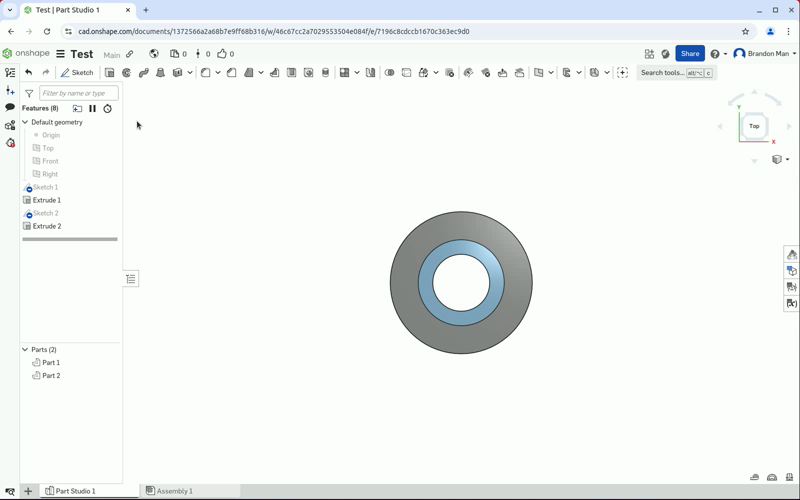
key(shift+h)
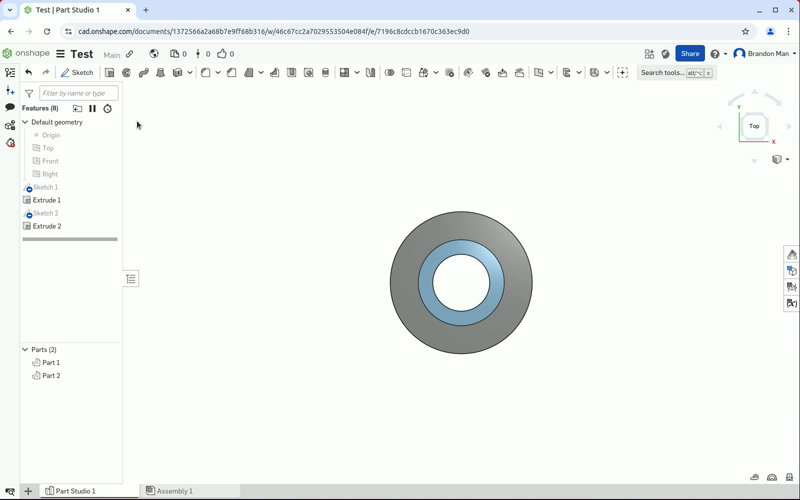
key(shift+h)
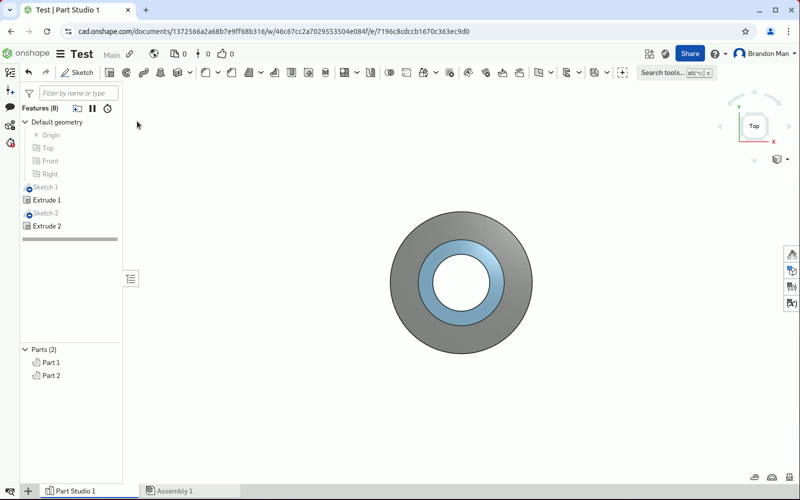
mouse_move(73, 189)
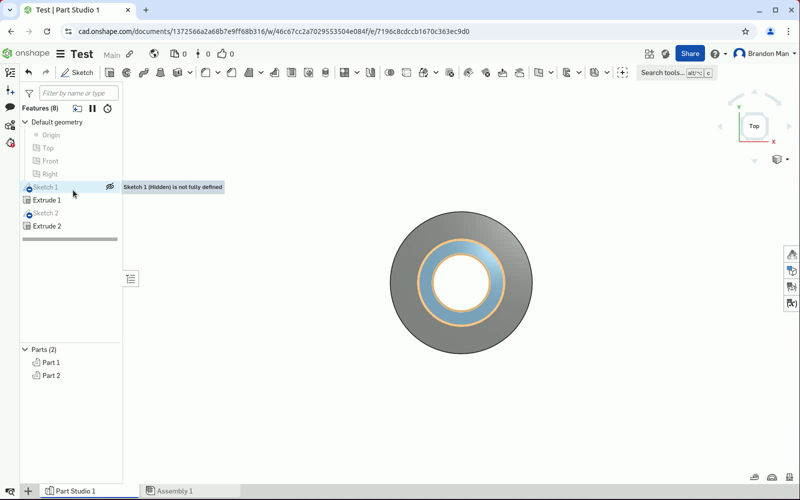
click(73, 189)
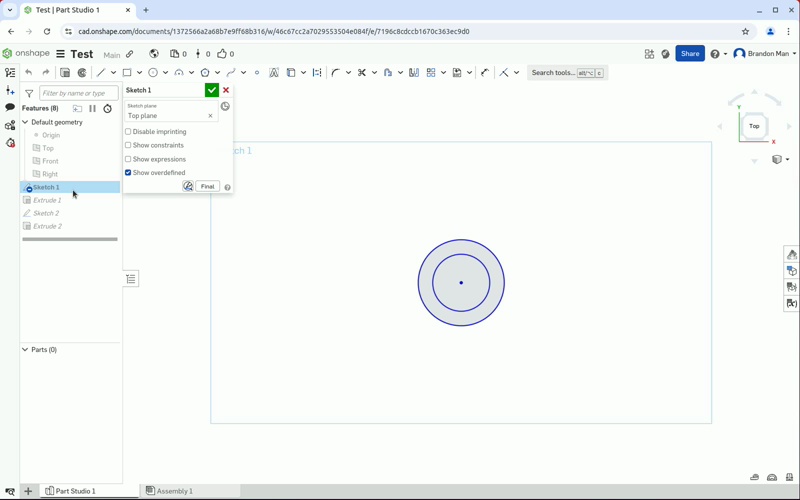
mouse_move(229, 92)
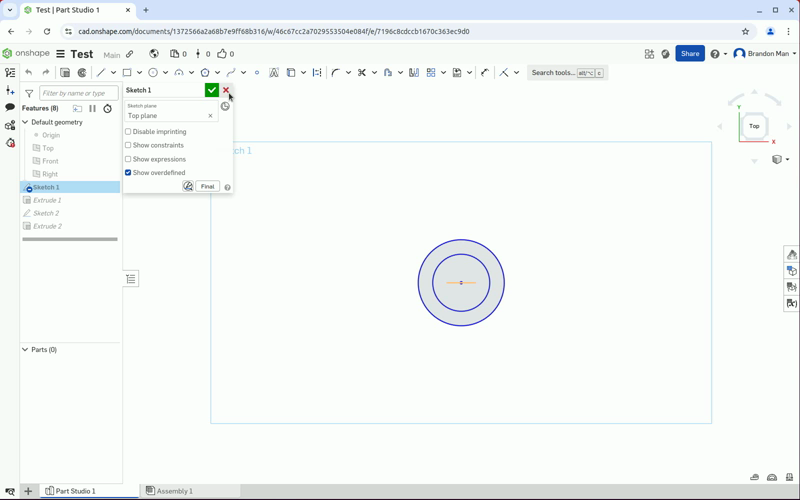
click(229, 92)
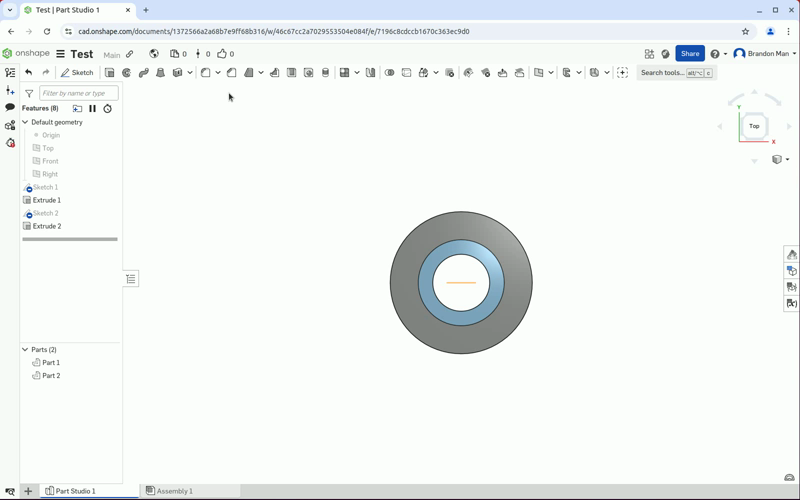
mouse_move(541, 75)
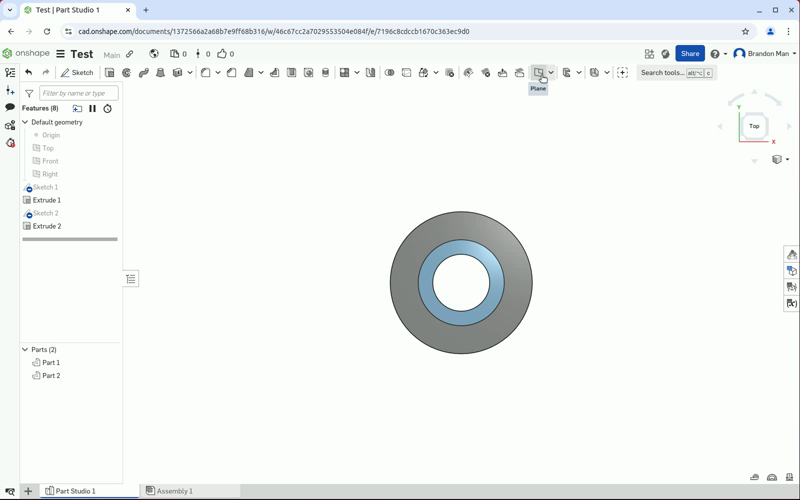
click(541, 75)
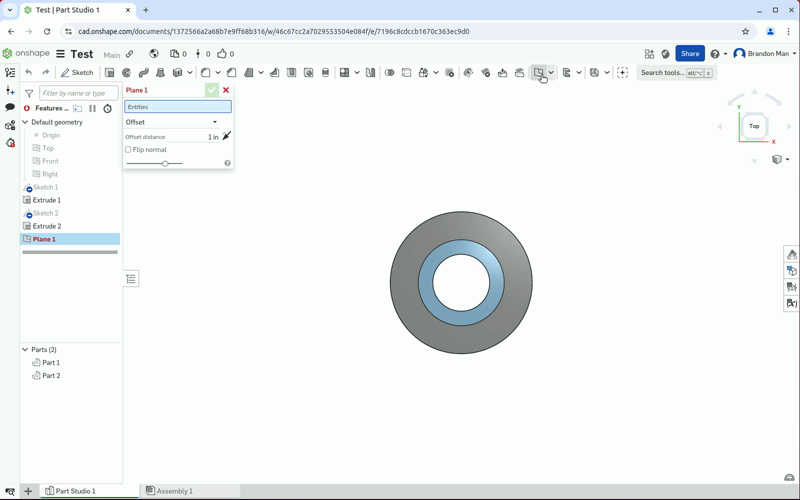
mouse_move(73, 150)
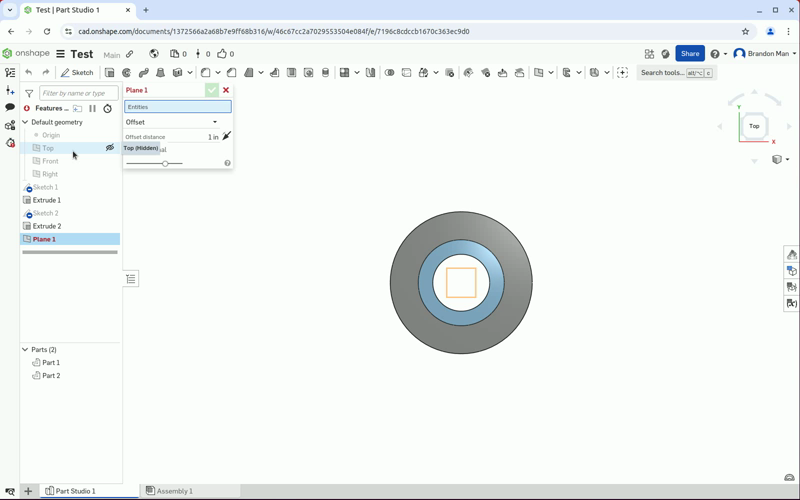
click(73, 150)
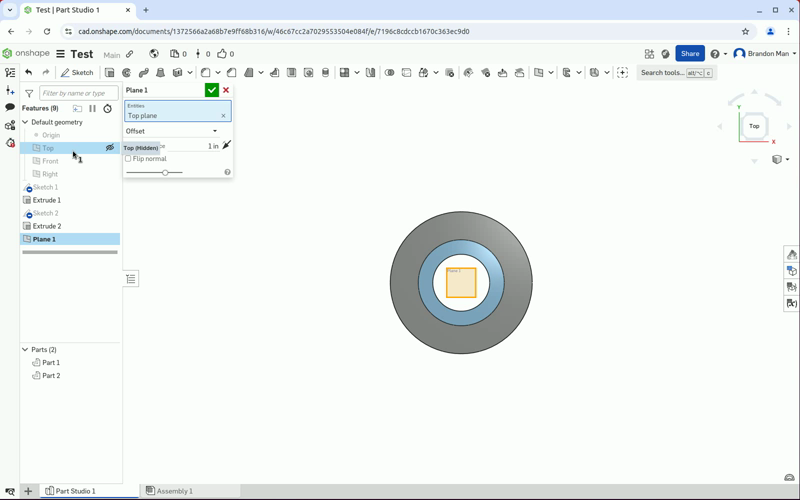
key(tab, 2)
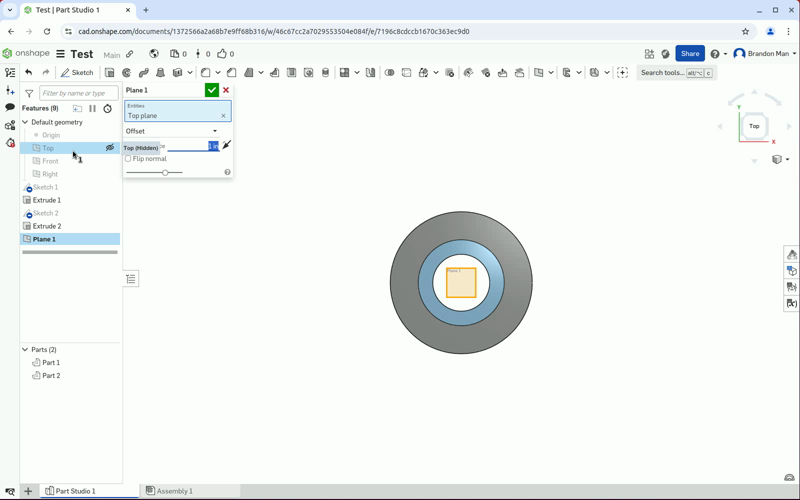
text(23.108)
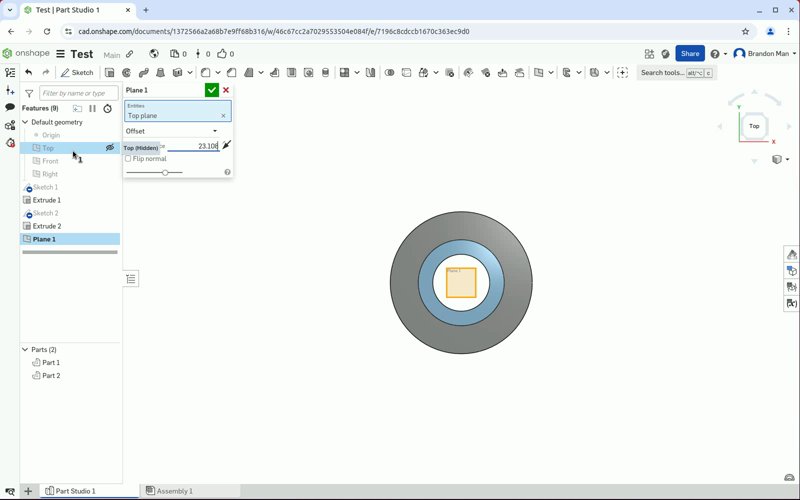
key(enter, 2)
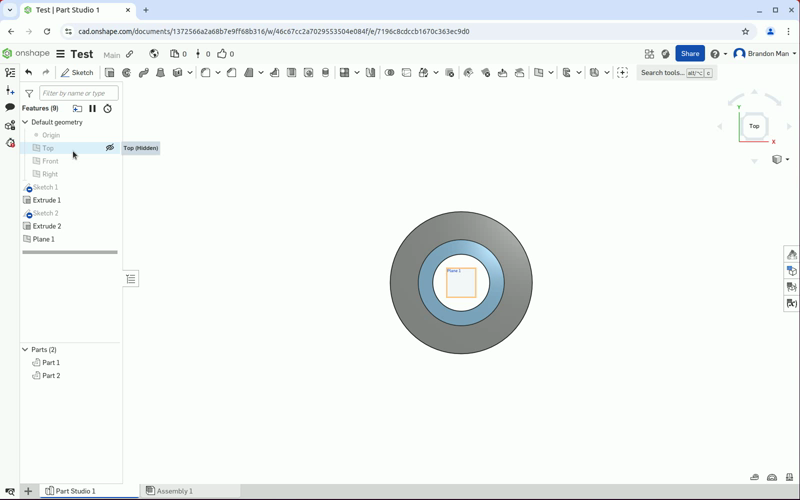
key(shift+s)
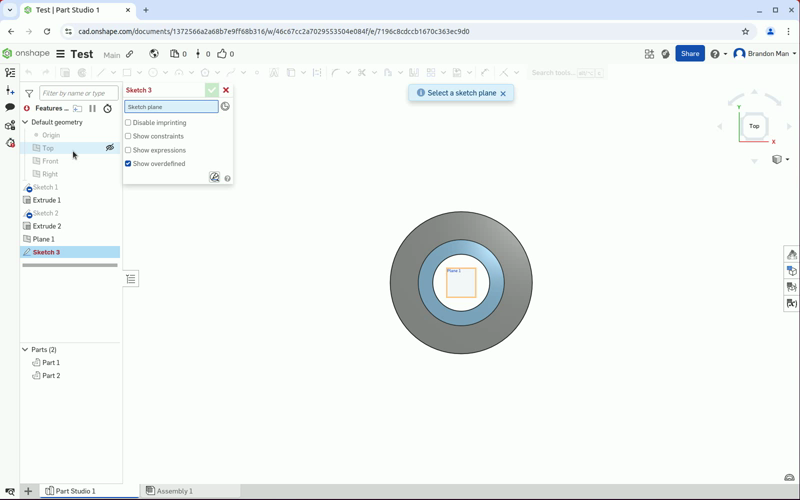
mouse_move(73, 241)
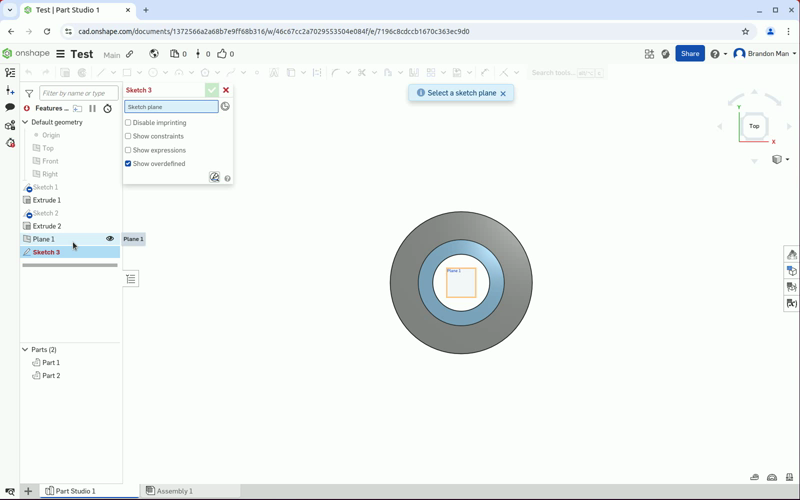
click(73, 241)
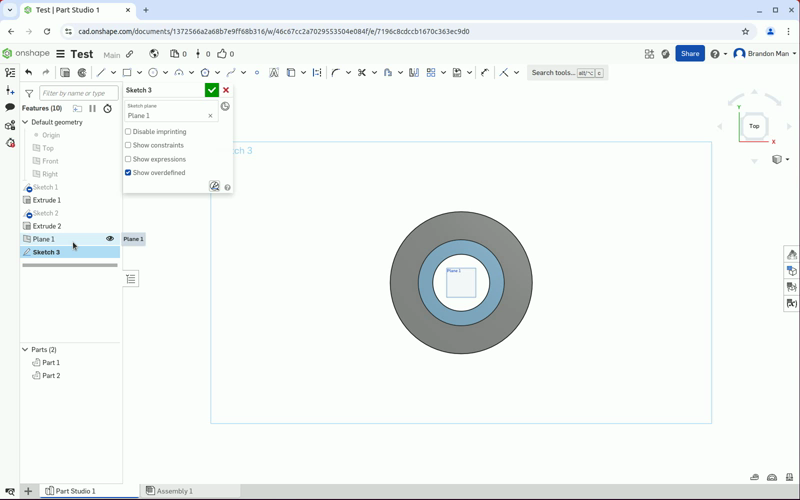
mouse_move(73, 352)
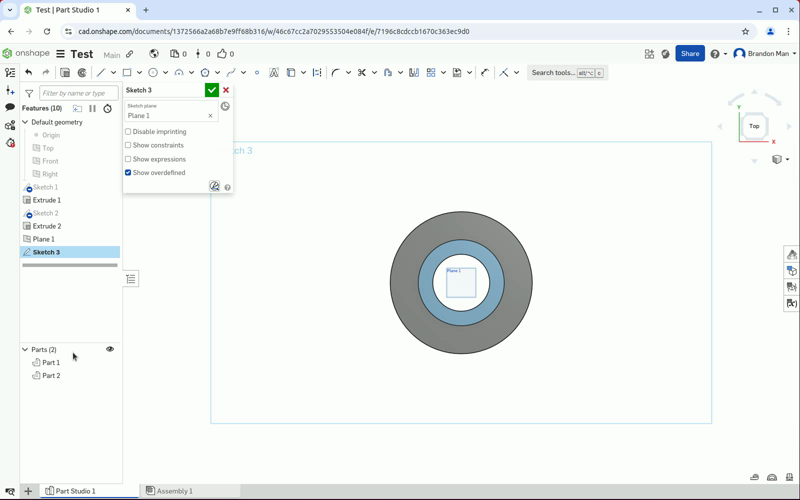
key(y)
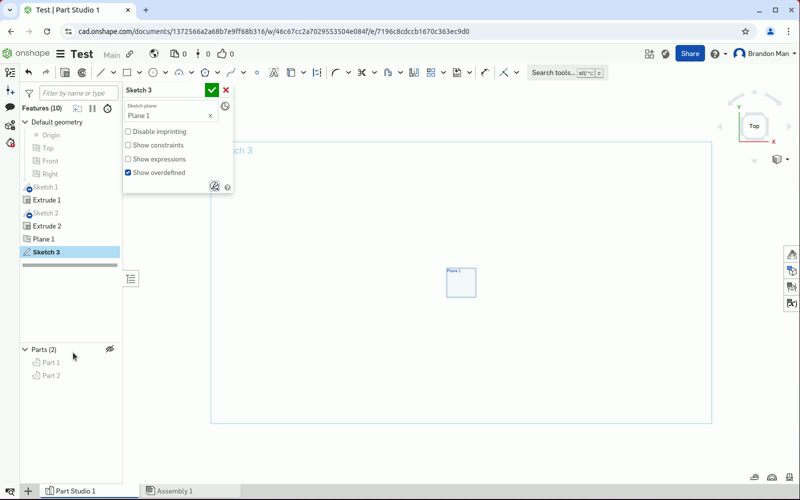
key(c)
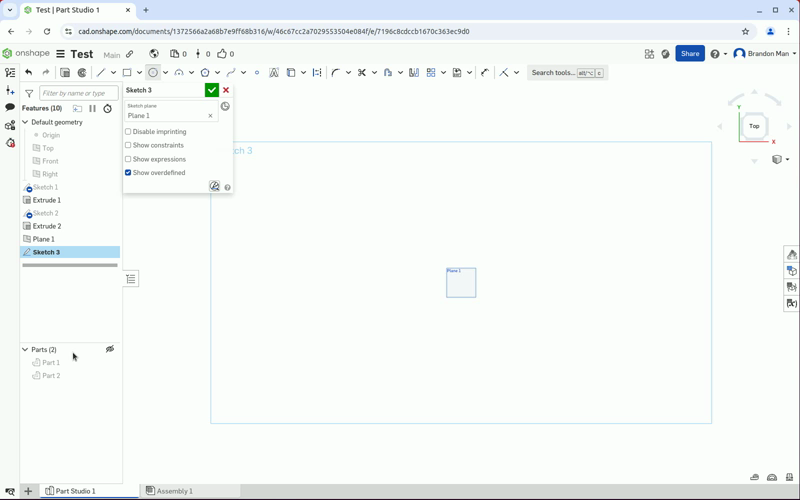
key_down(shift)
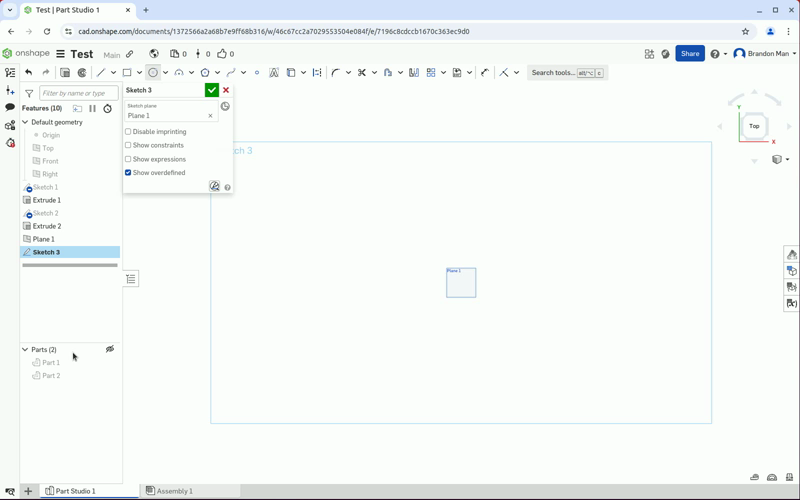
mouse_move(461, 282)
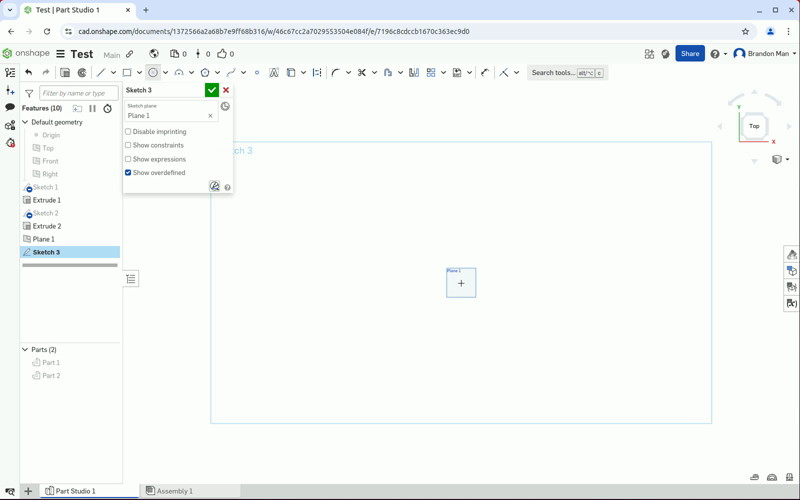
click(461, 282)
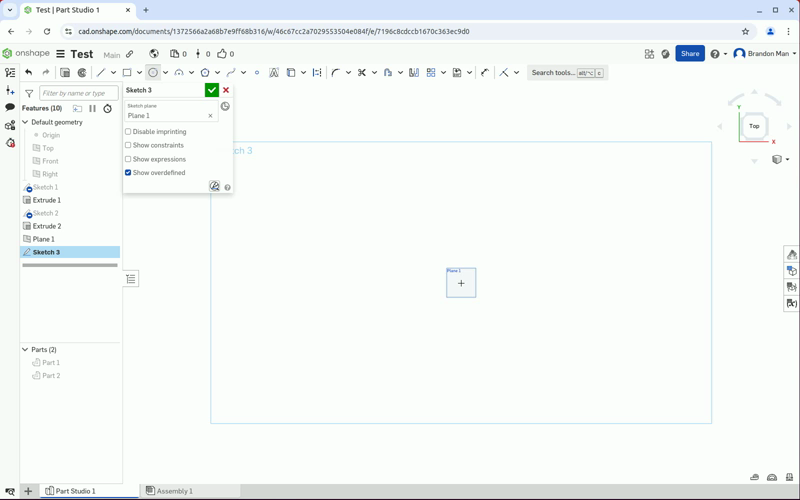
key_up(shift)
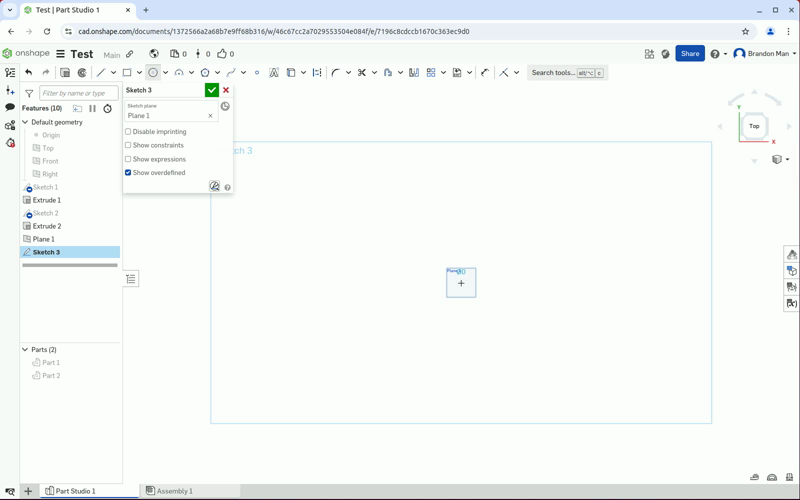
mouse_move(532, 282)
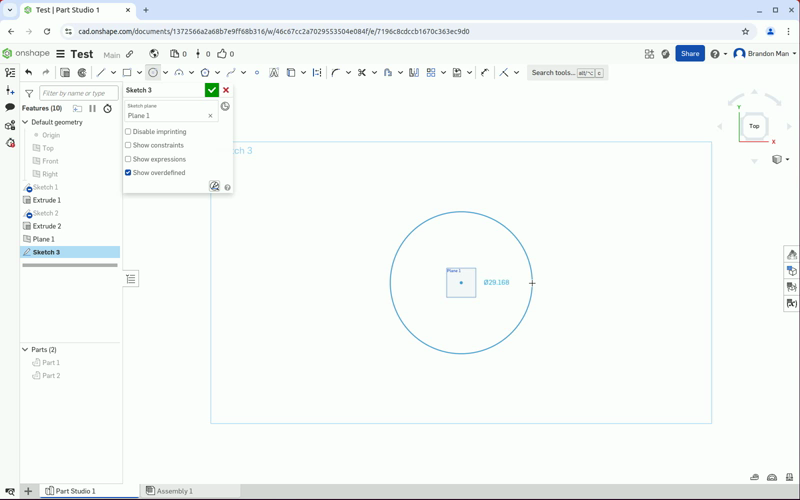
click(532, 282)
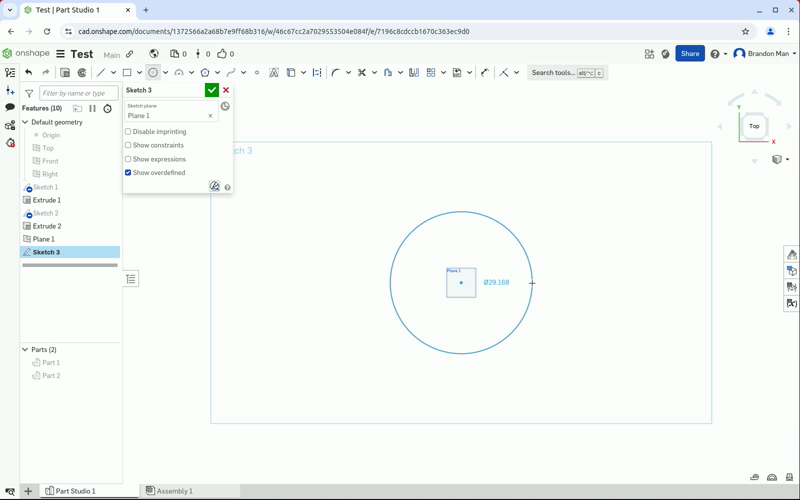
key(esc)
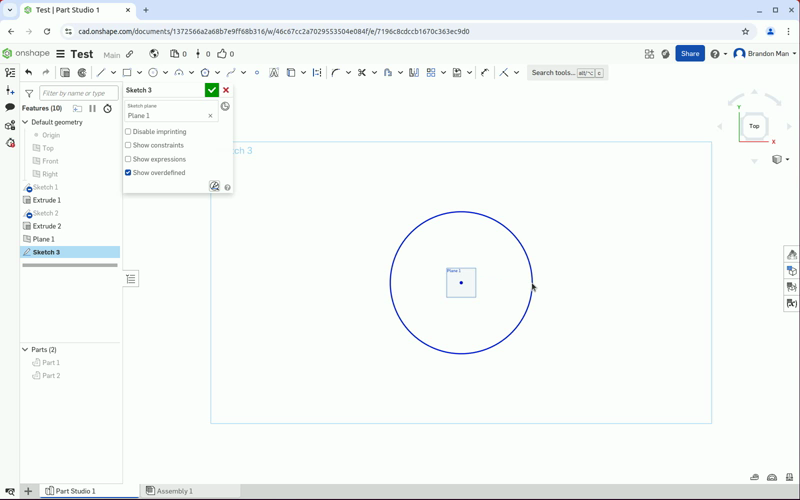
key(c)
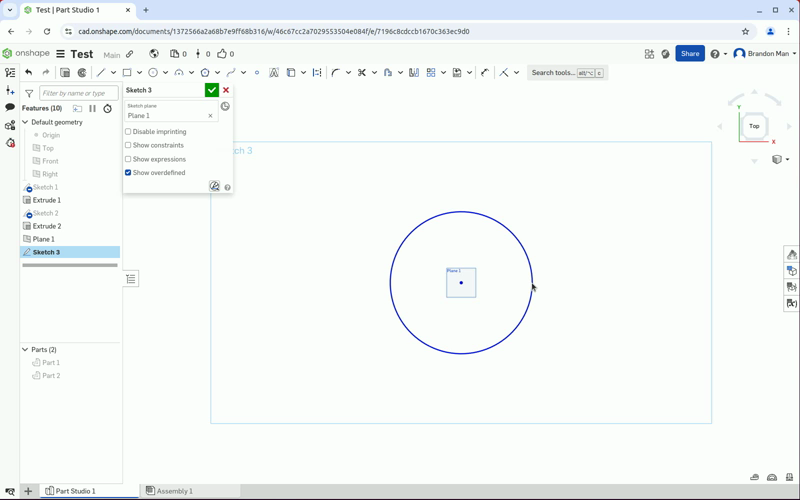
key_down(shift)
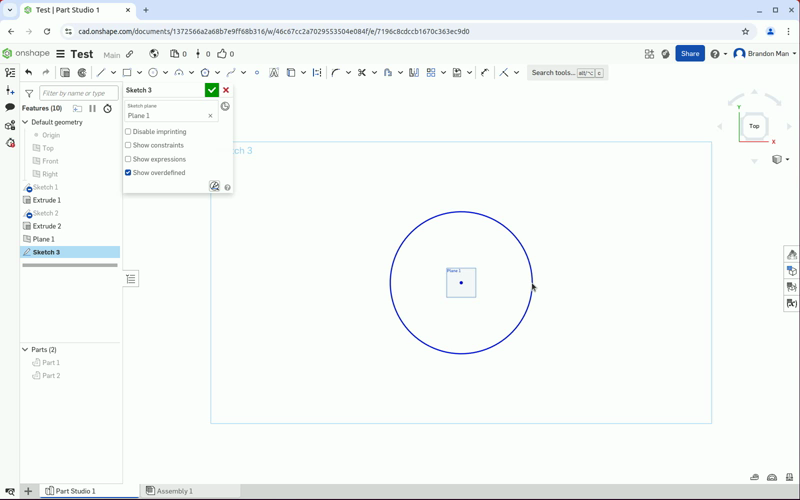
mouse_move(461, 282)
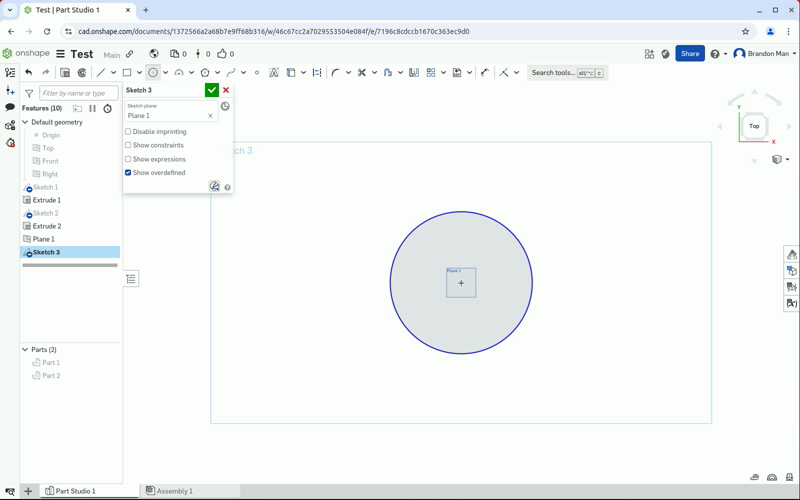
click(461, 282)
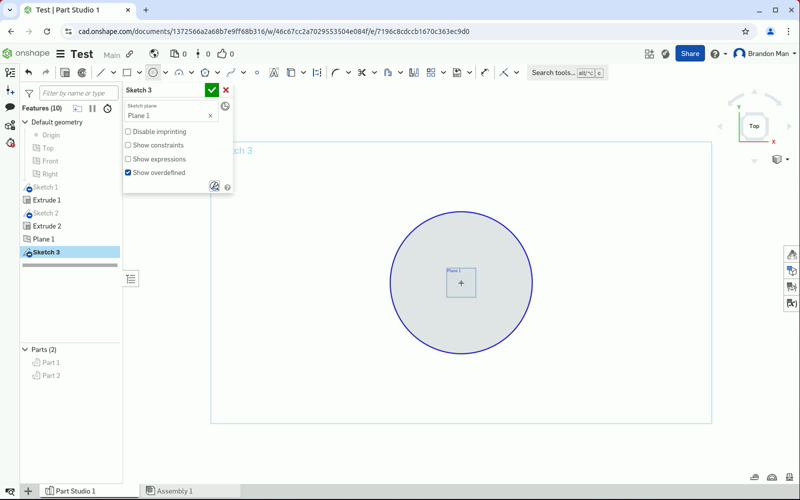
key_up(shift)
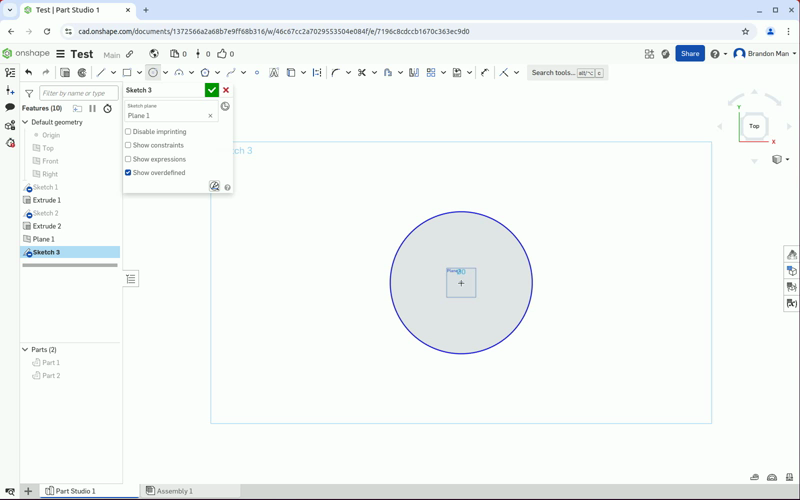
mouse_move(502, 282)
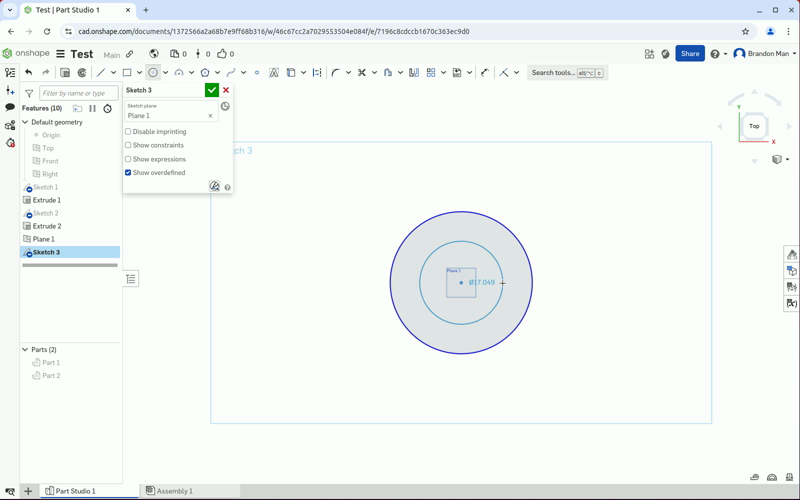
click(502, 282)
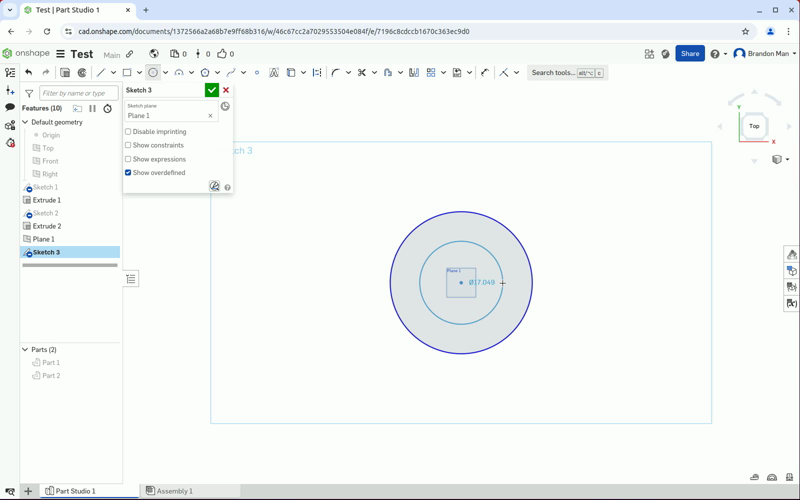
key(esc)
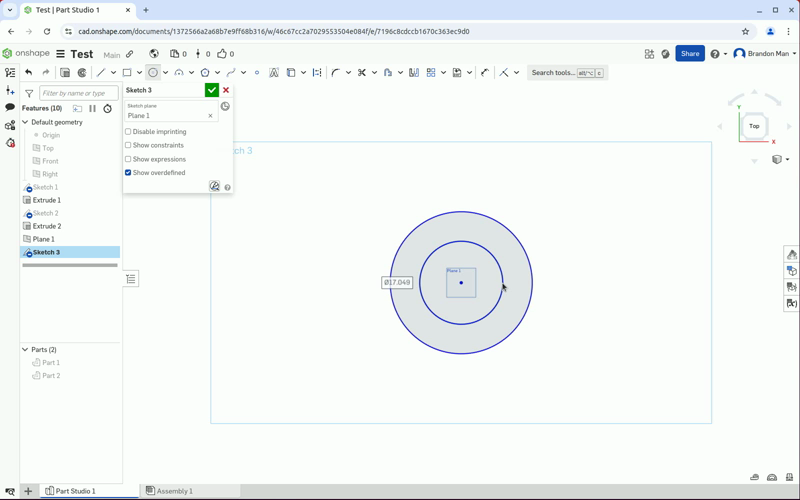
mouse_move(475, 344)
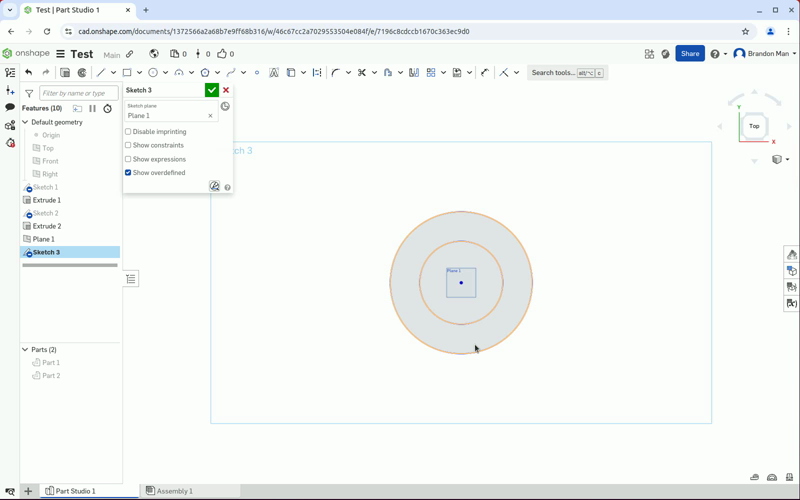
click(475, 344)
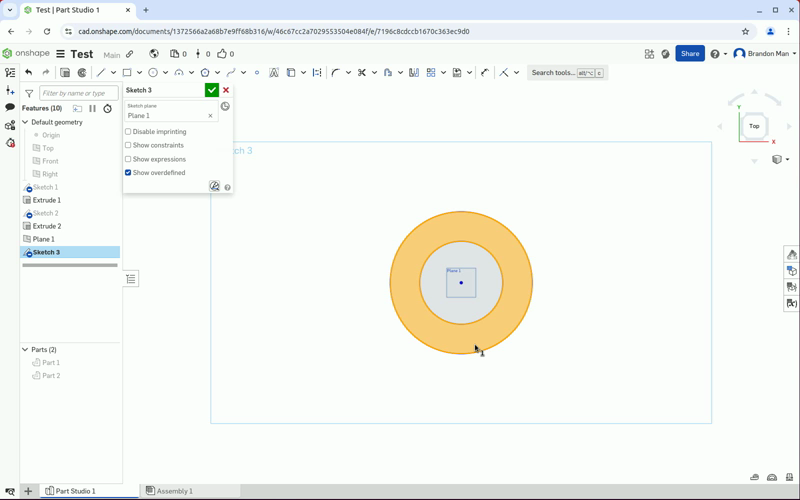
mouse_move(73, 352)
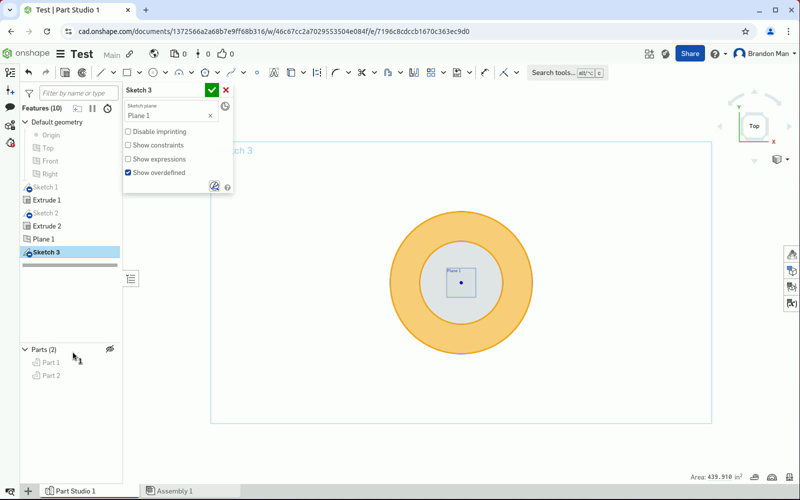
key(shift+y)
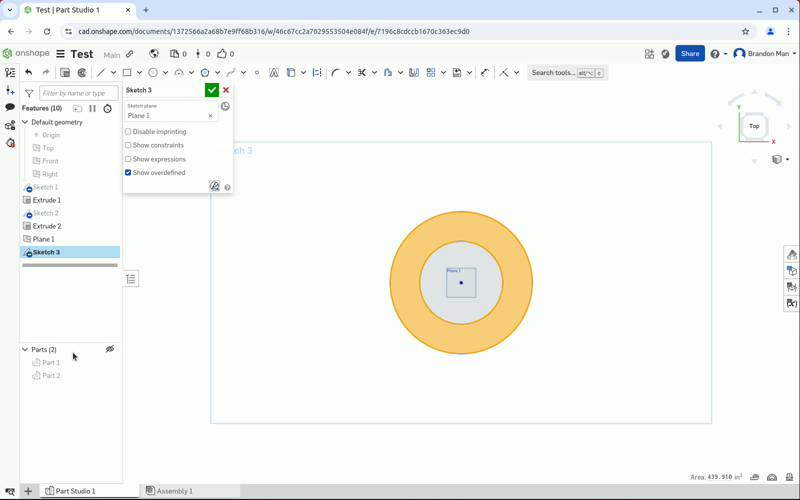
key(shift+e)
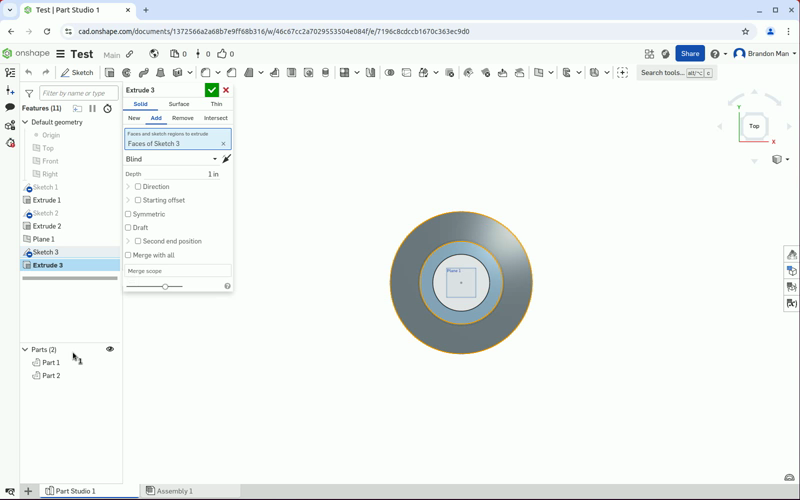
mouse_move(143, 106)
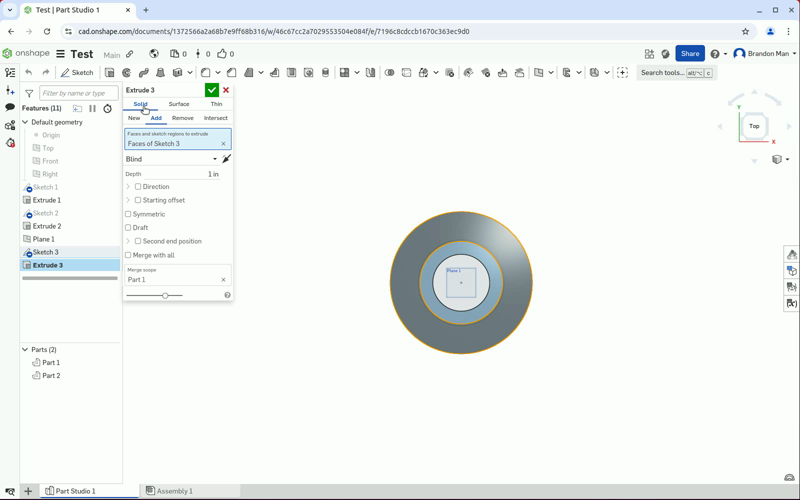
click(143, 106)
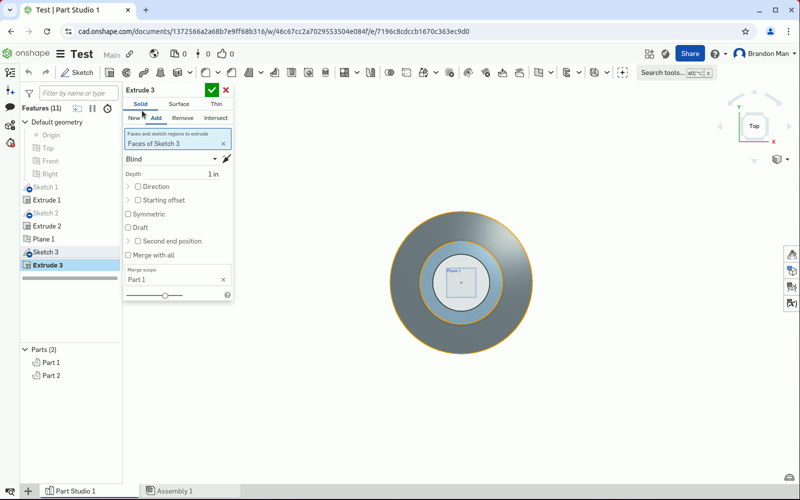
mouse_move(137, 120)
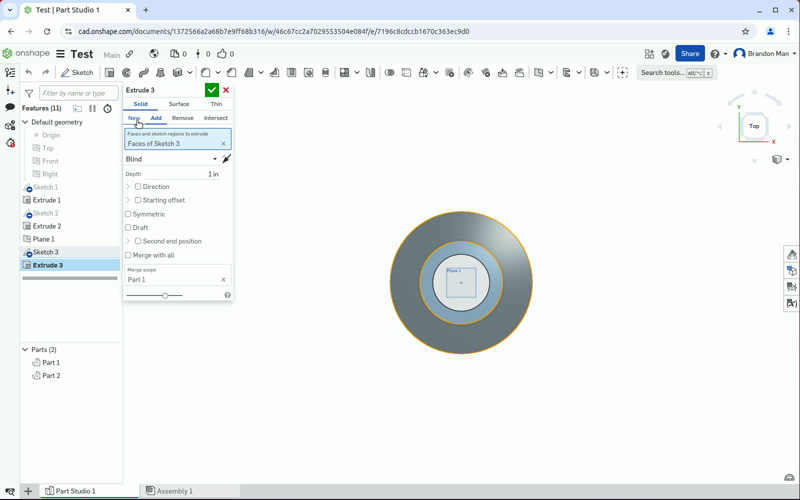
click(137, 120)
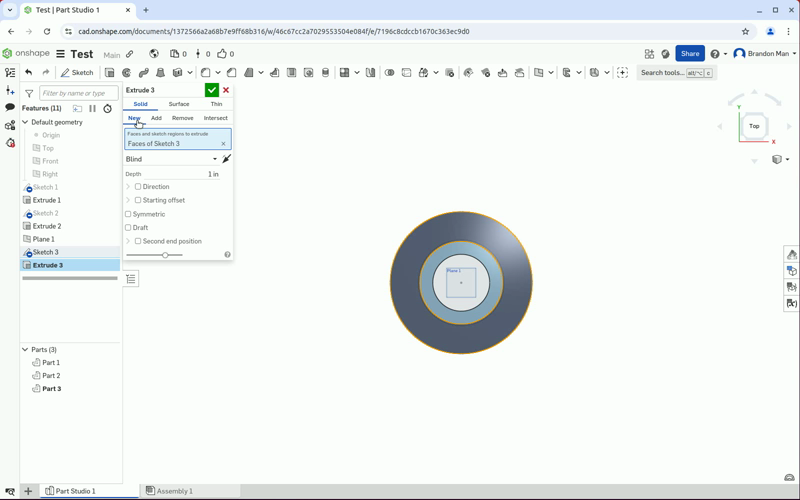
key(tab, 4)
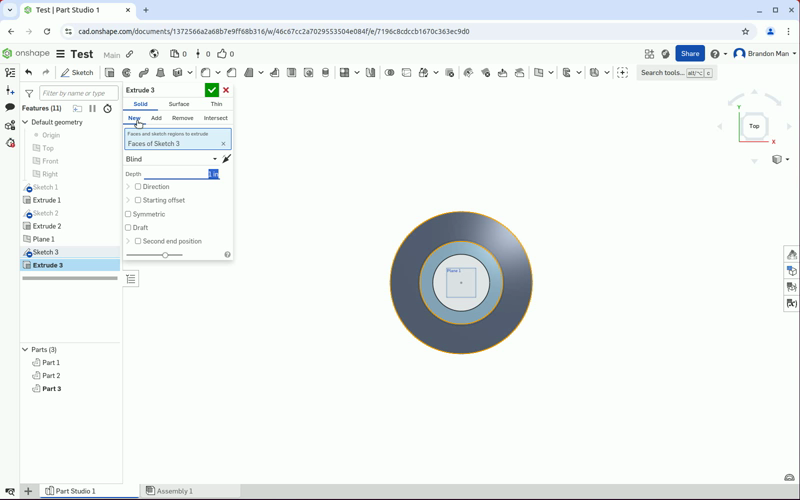
text(-2.889)
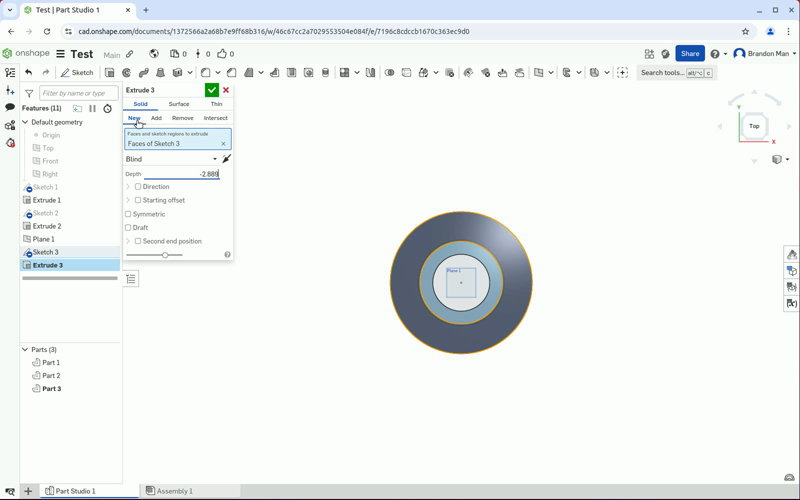
key(enter)
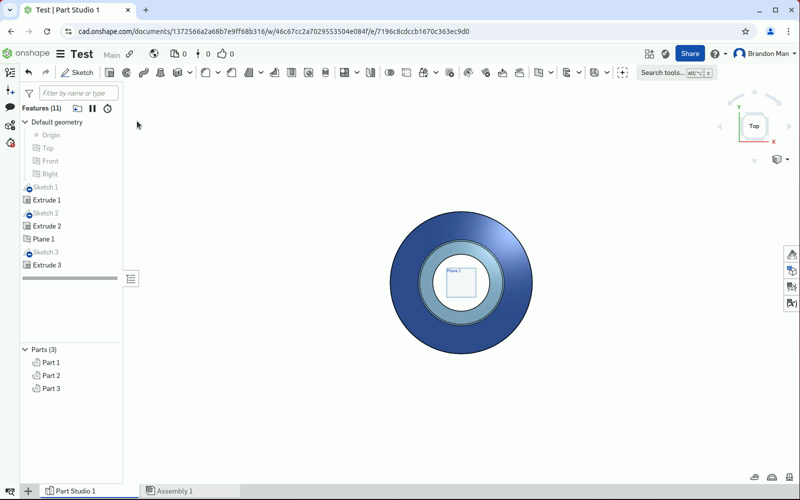
key(shift+h)
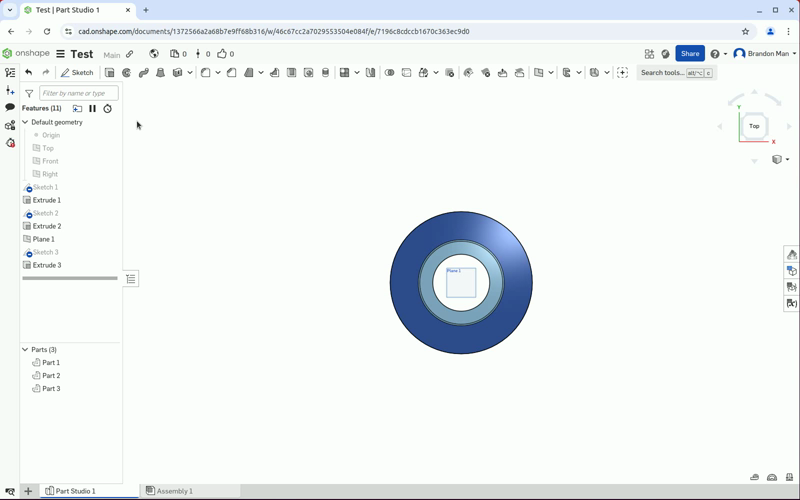
key(shift+h)
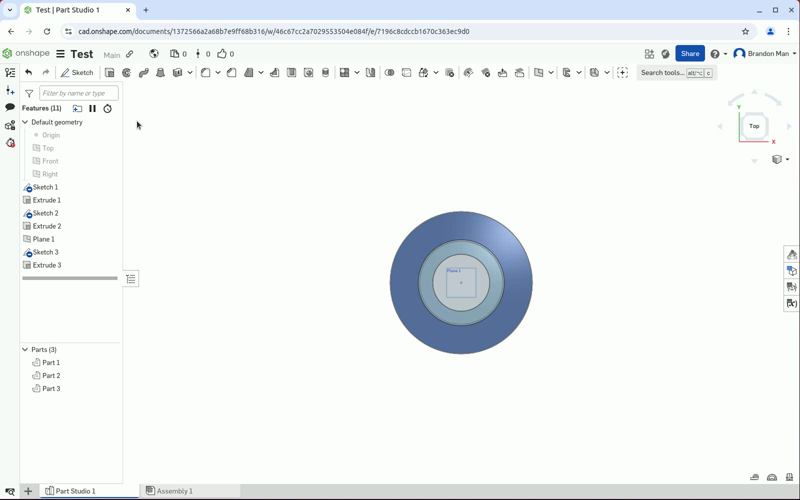
key(shift+7)
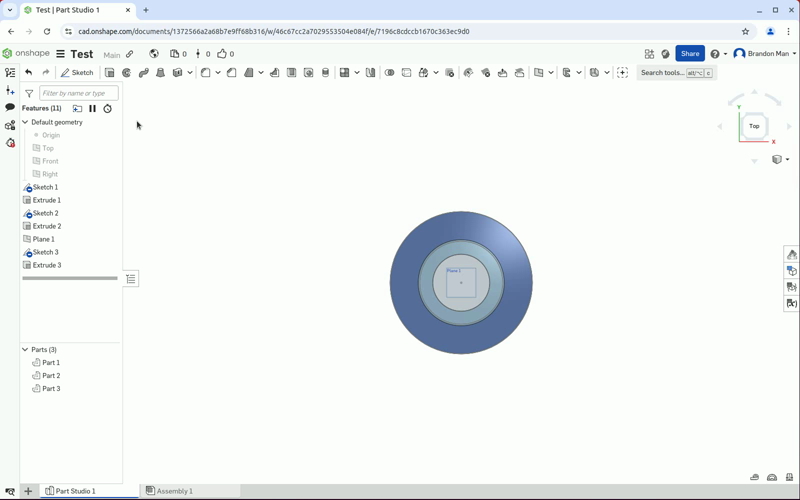
key(up, 3)
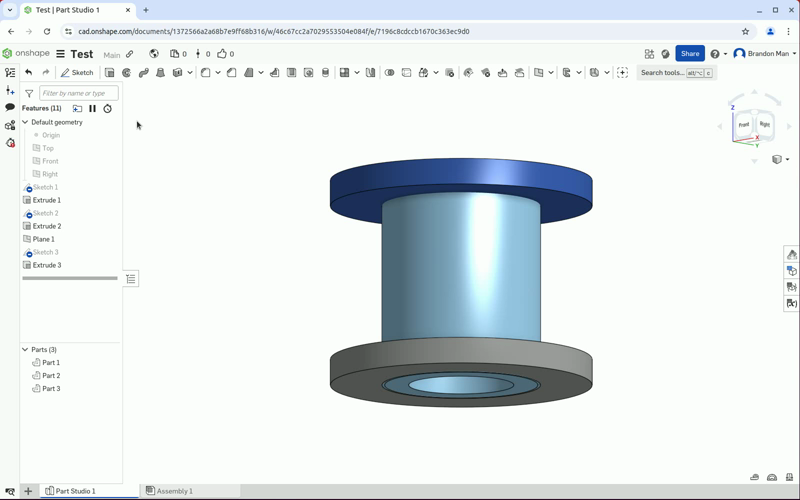
key(left, 3)
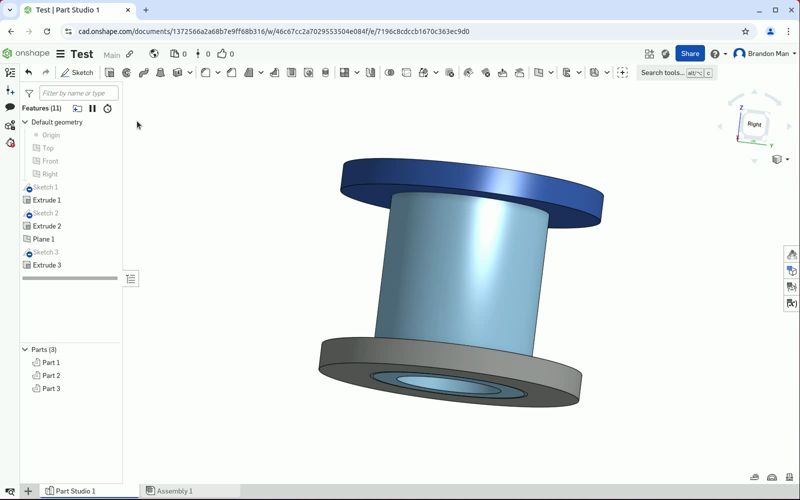
key(right, 3)
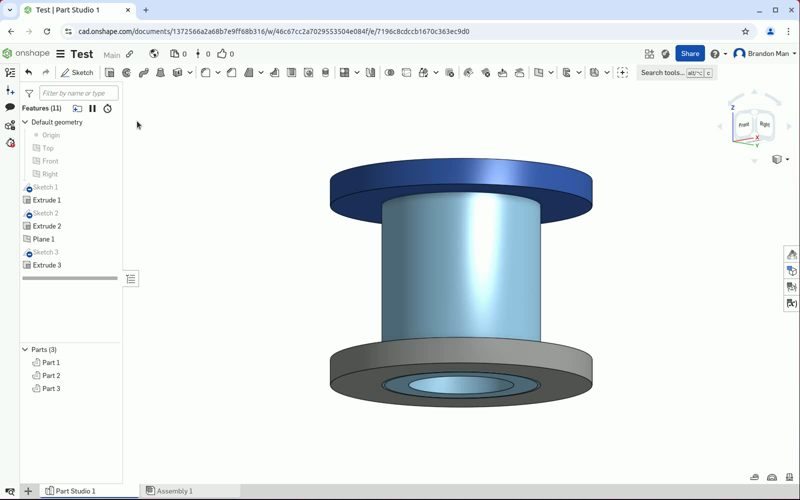
key(down, 3)
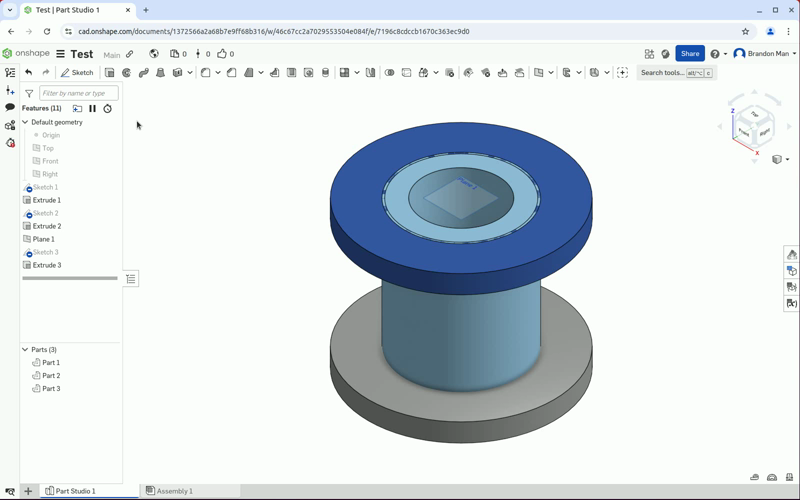
mouse_move(73, 189)
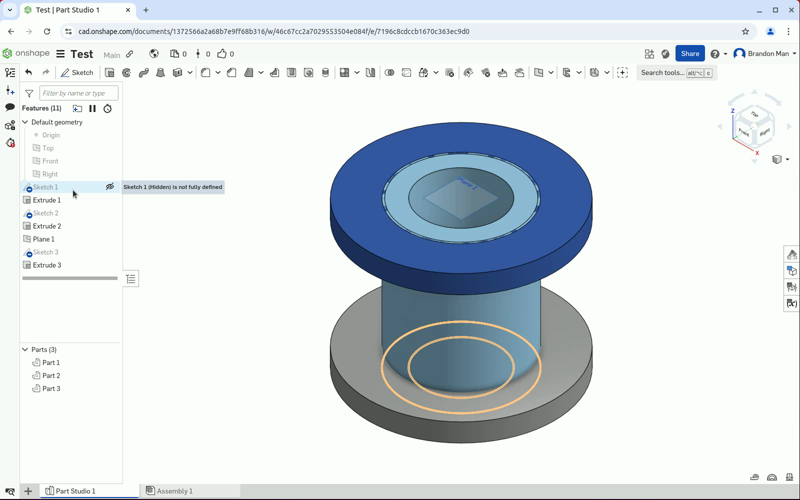
click(73, 189)